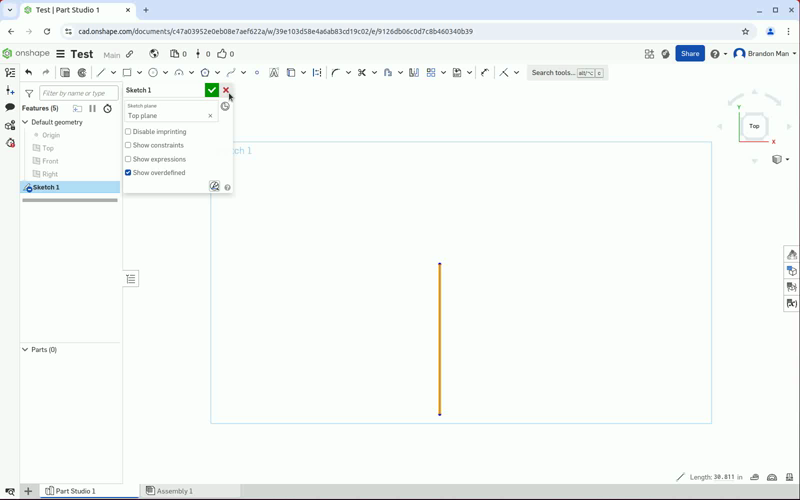
key(shift+h)
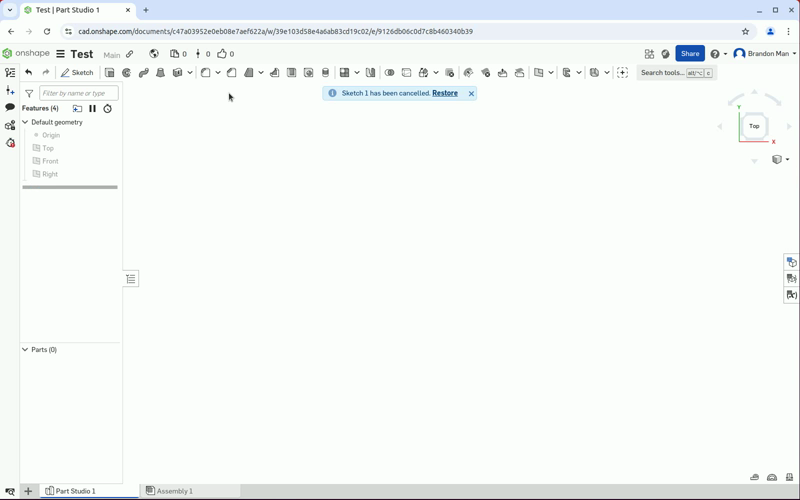
mouse_move(73, 352)
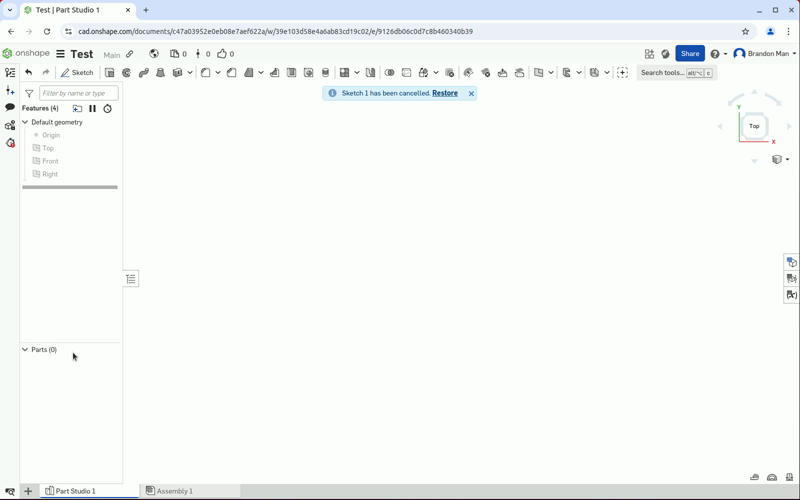
key(y)
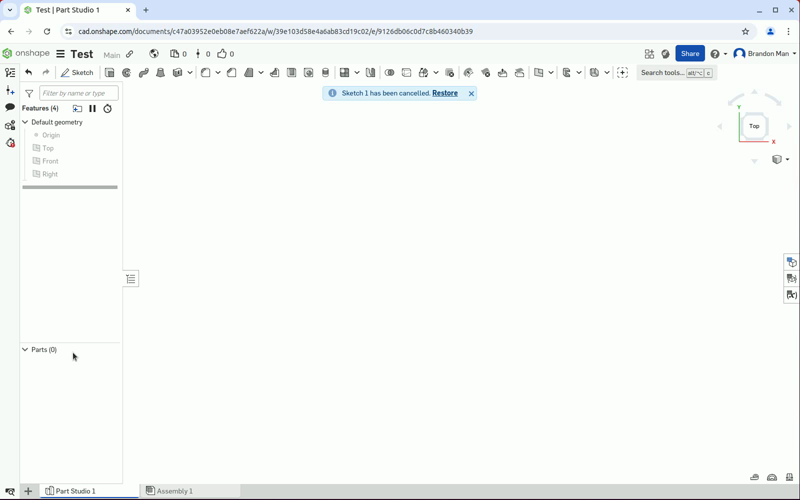
key(shift+p)
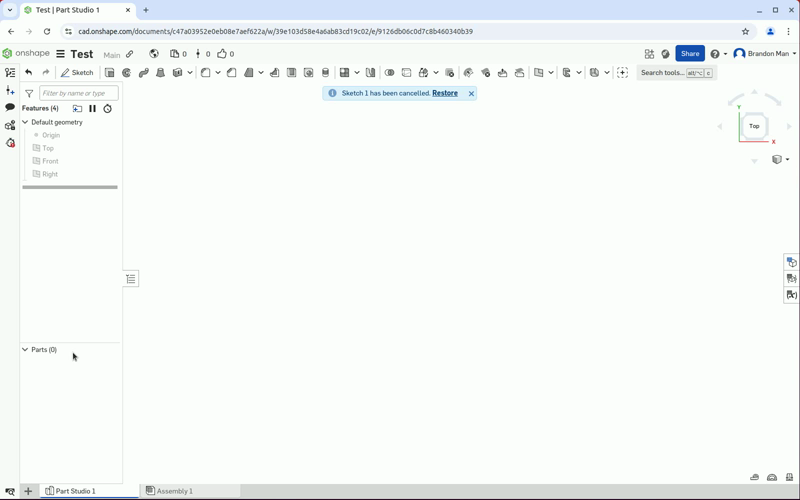
key(space)
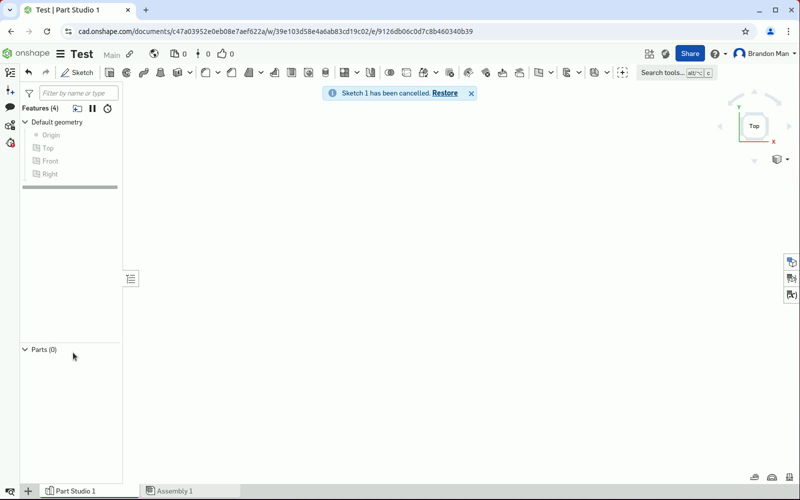
key_down(shift)
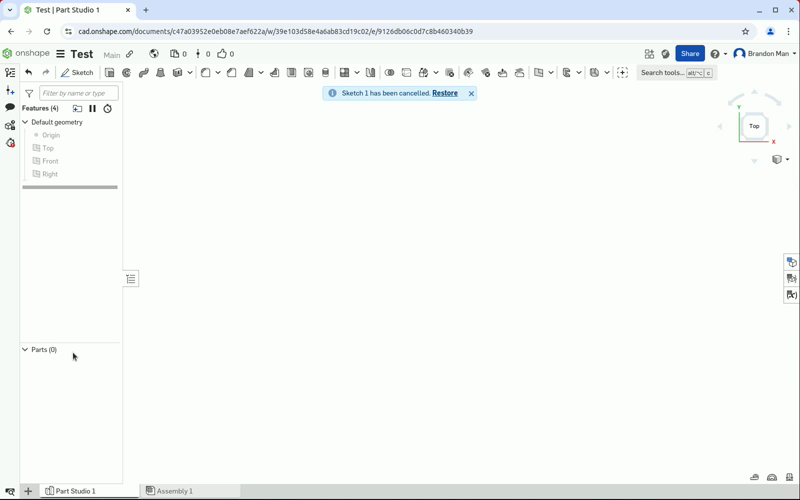
key(up)
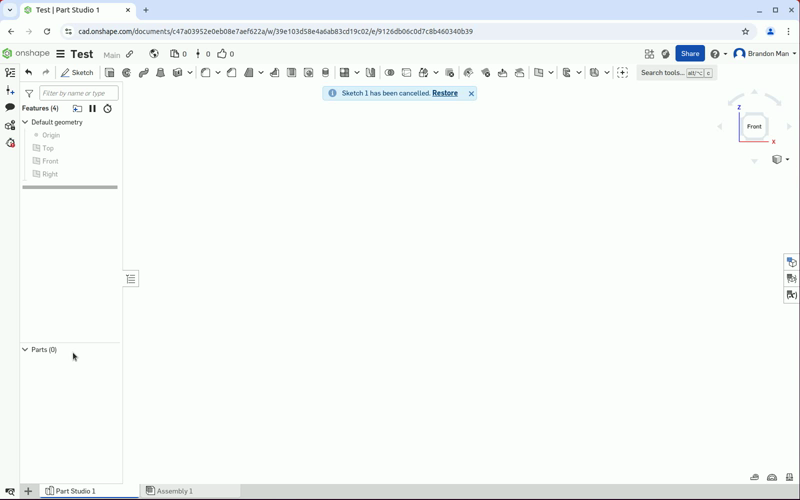
key_up(shift)
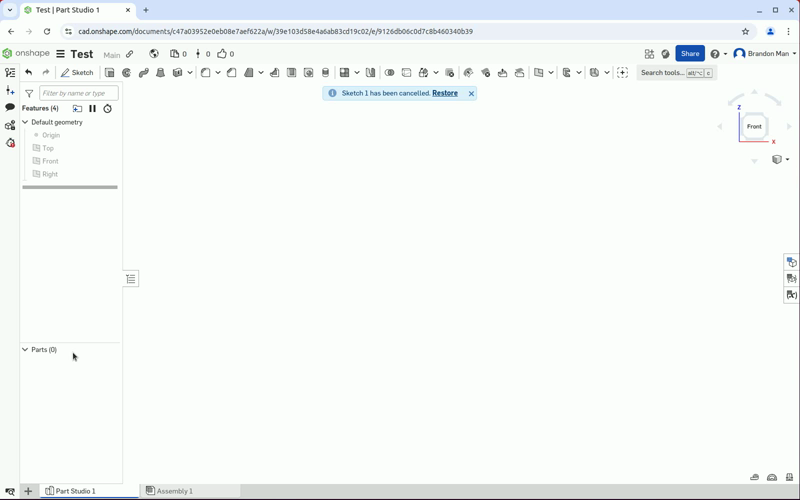
key(space)
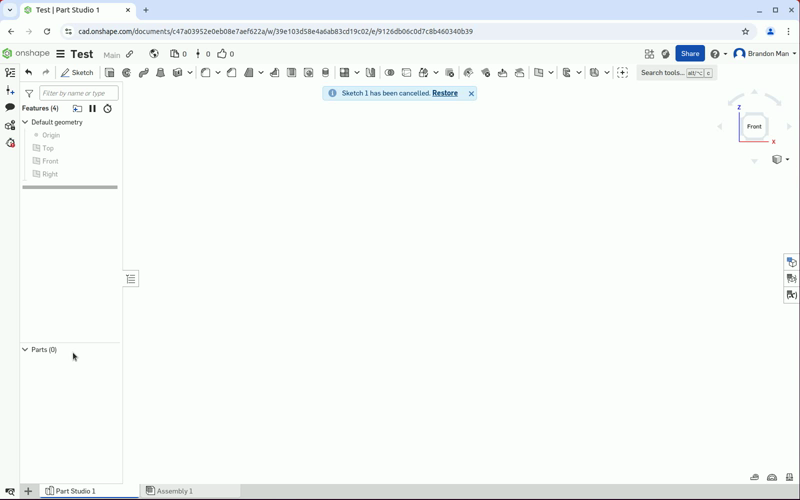
key_down(shift)
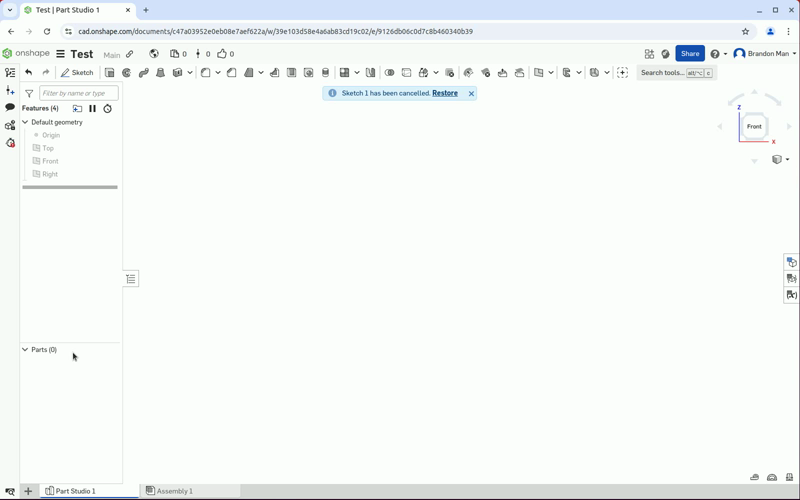
key(left)
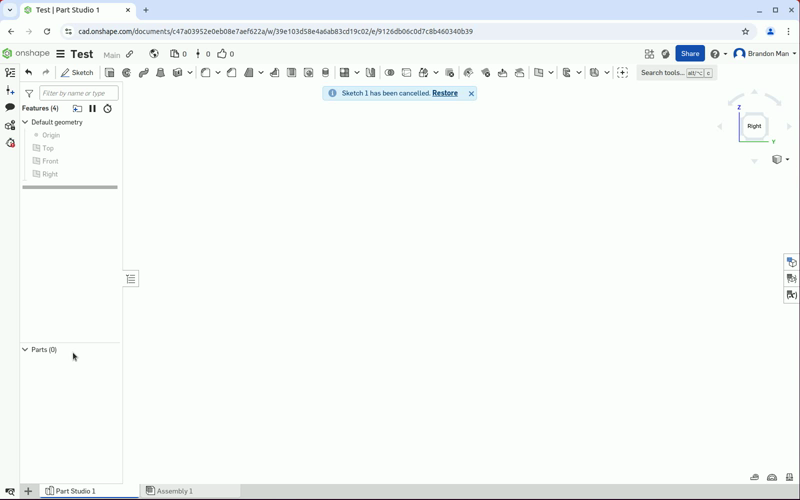
key_up(shift)
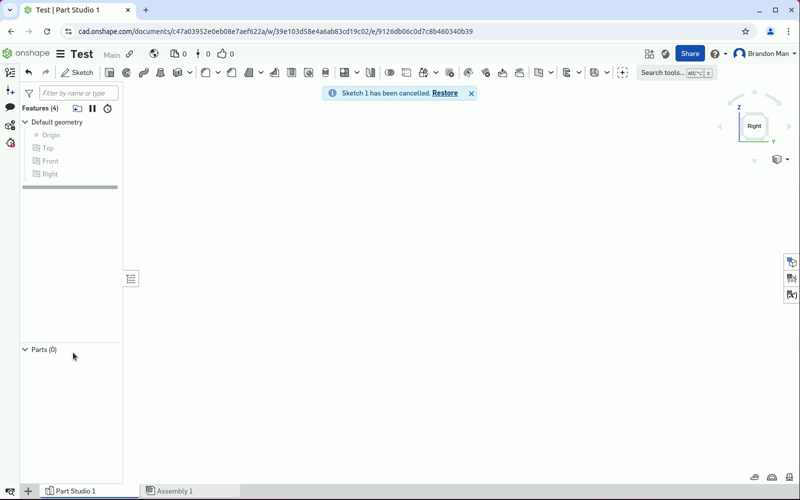
mouse_move(73, 352)
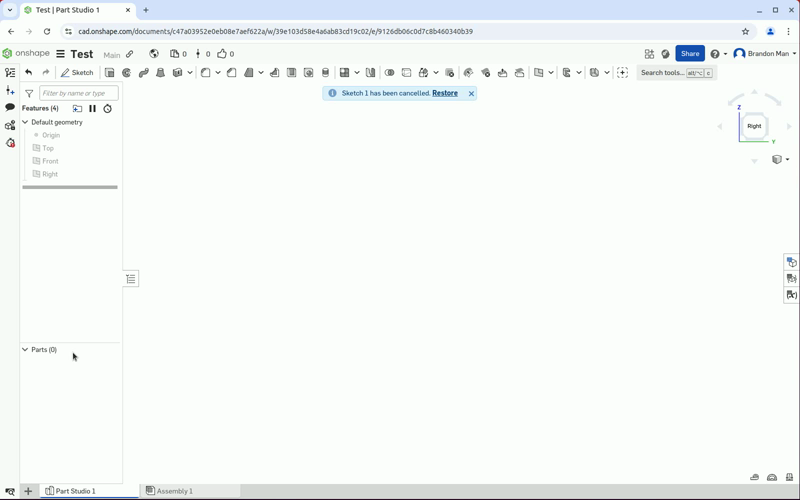
key(shift+y)
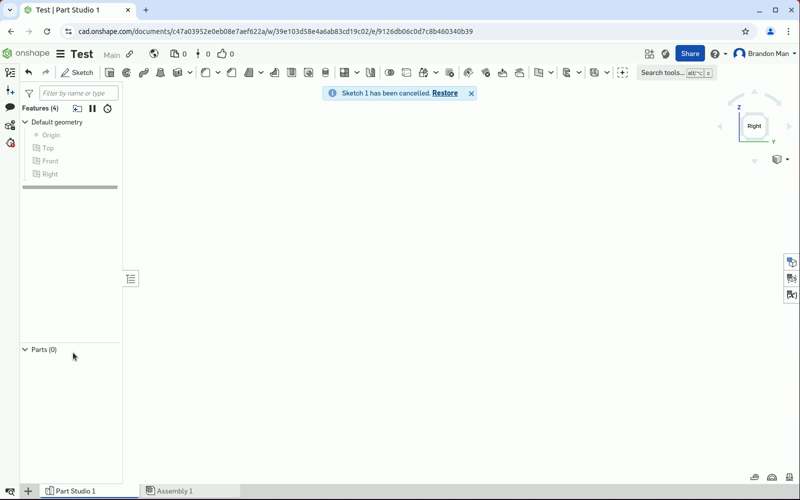
key(shift+s)
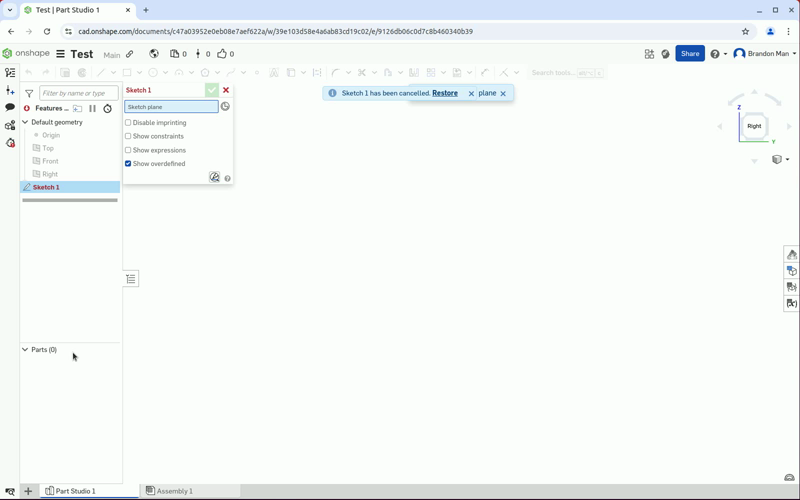
mouse_move(73, 176)
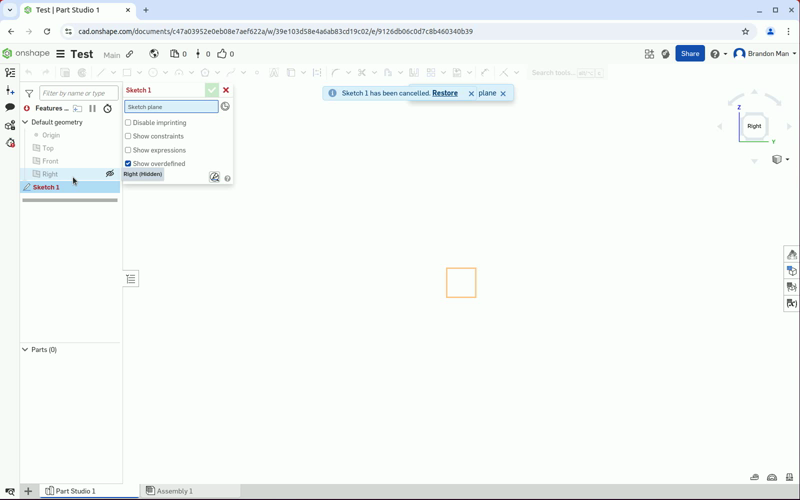
click(73, 176)
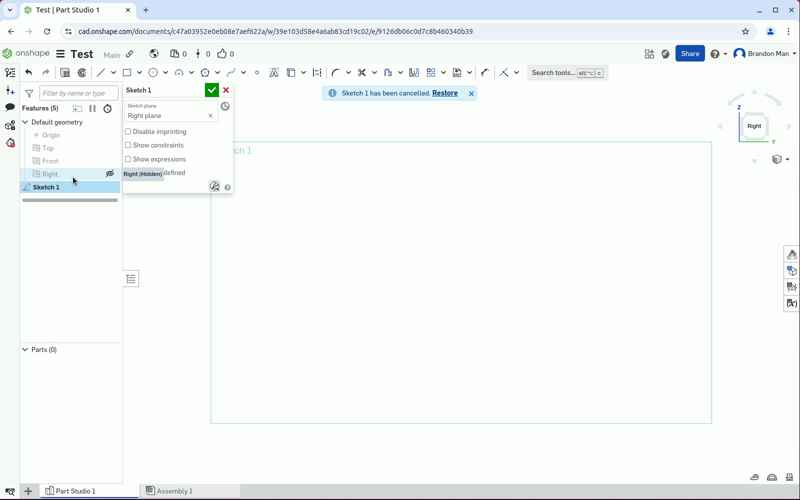
mouse_move(73, 352)
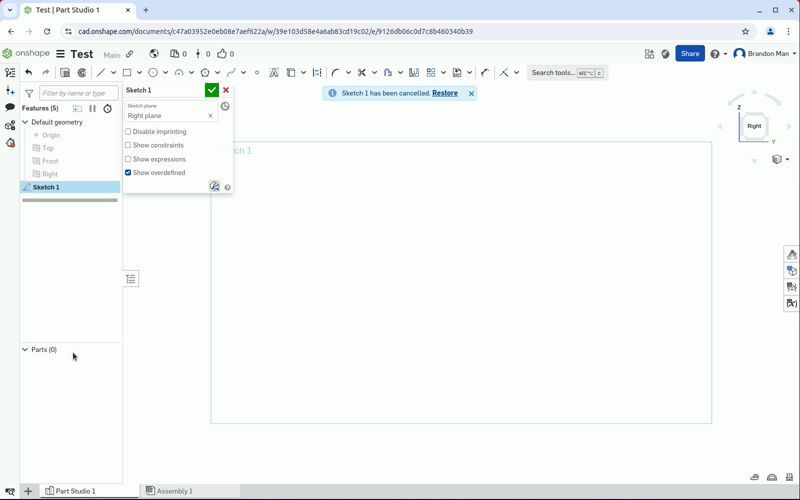
key(y)
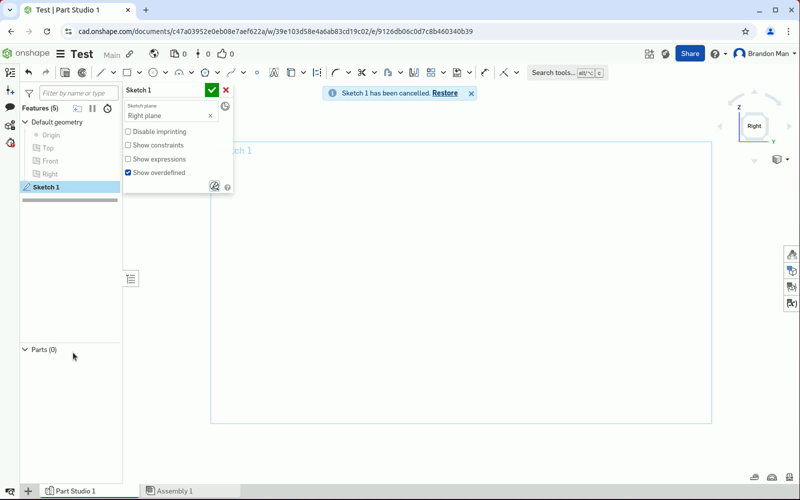
key(c)
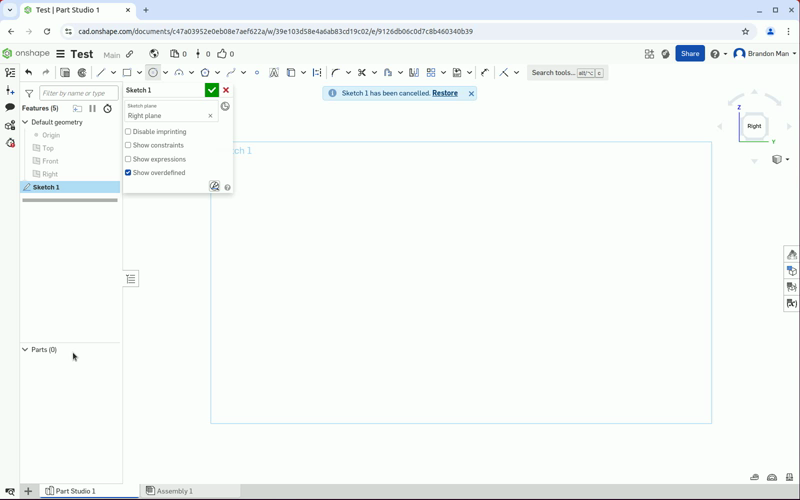
key_down(shift)
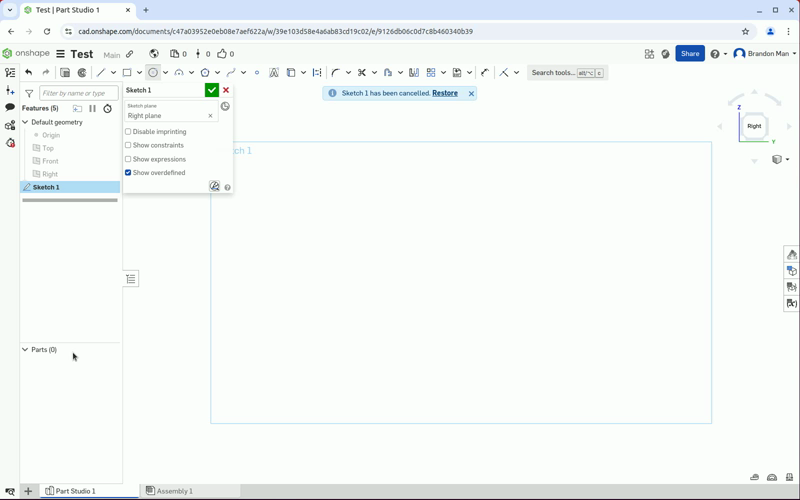
mouse_move(391, 282)
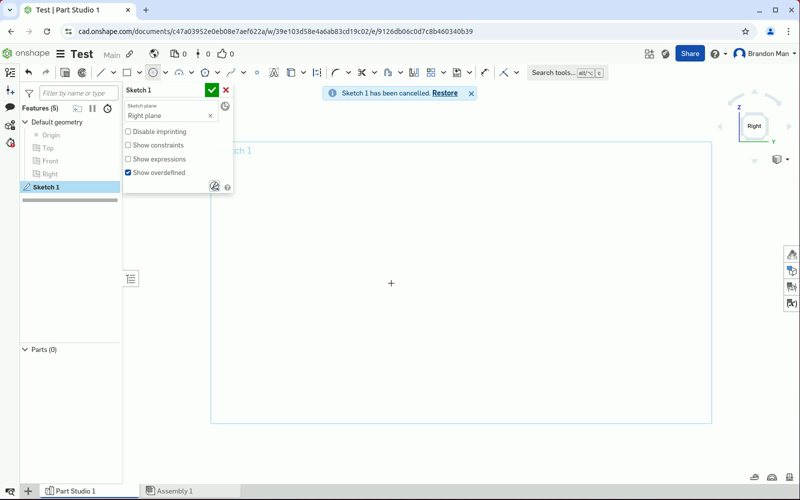
click(391, 282)
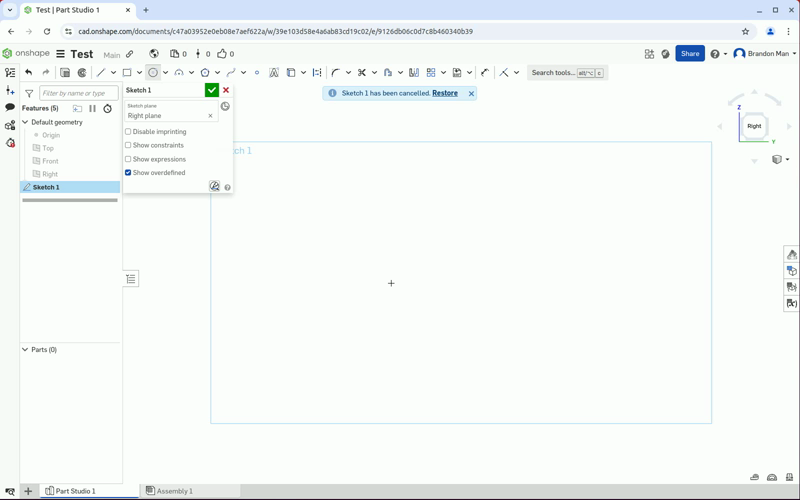
key_up(shift)
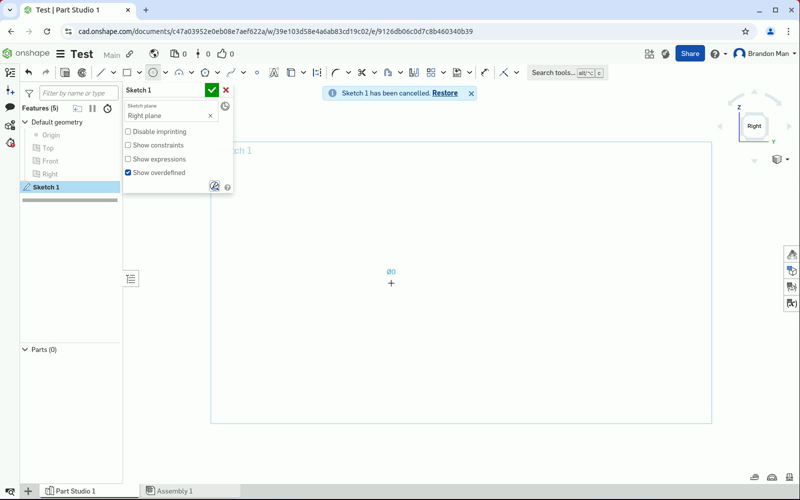
mouse_move(433, 282)
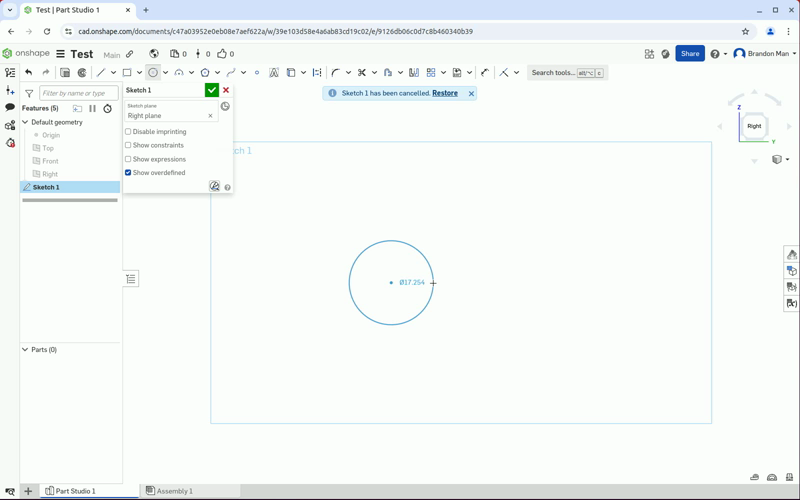
click(433, 282)
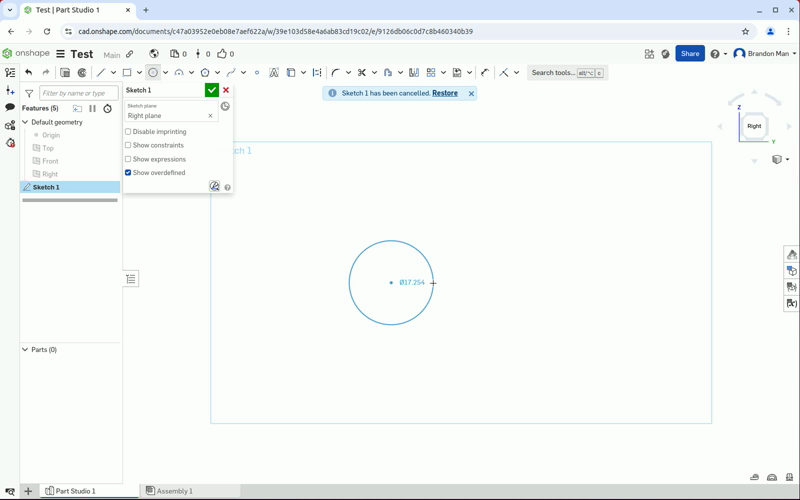
key(esc)
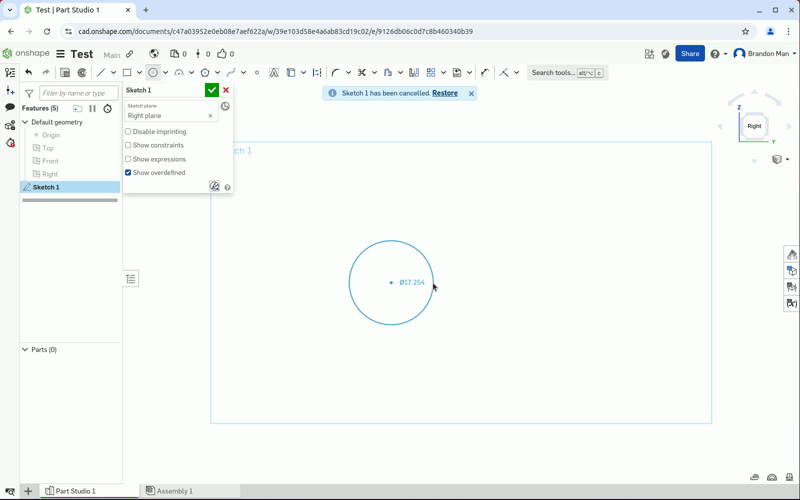
key(c)
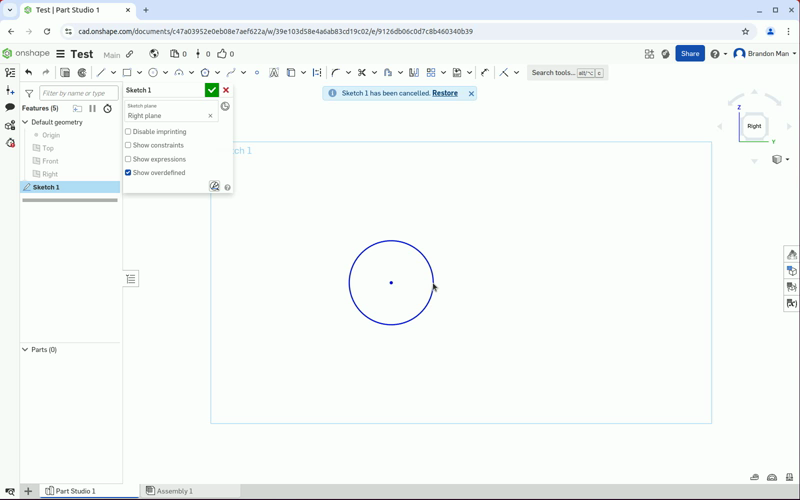
key_down(shift)
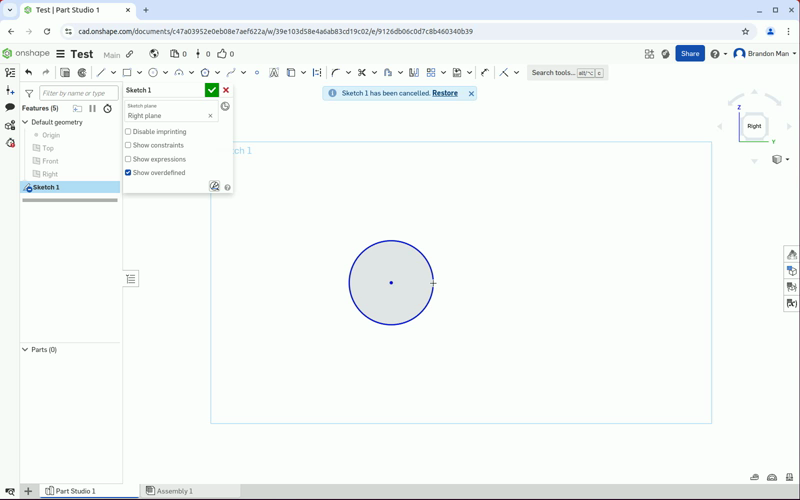
mouse_move(391, 282)
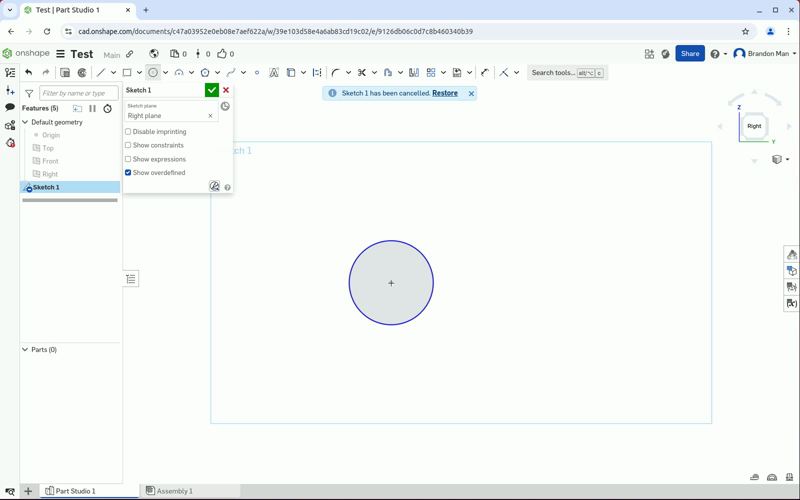
click(391, 282)
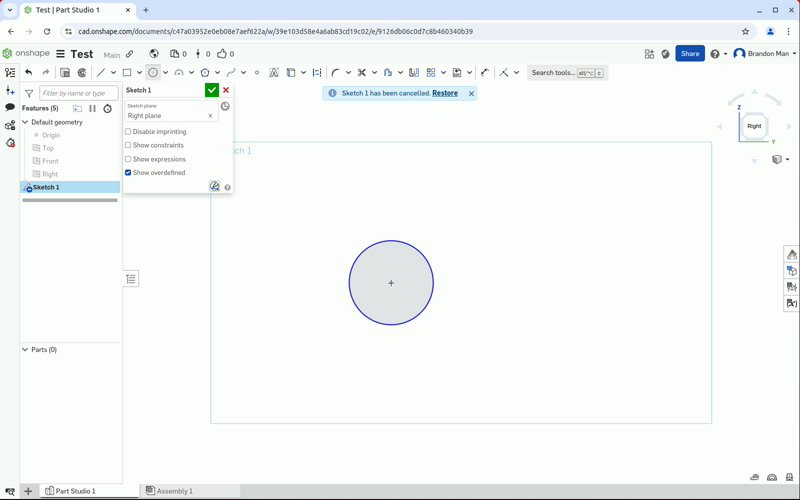
key_up(shift)
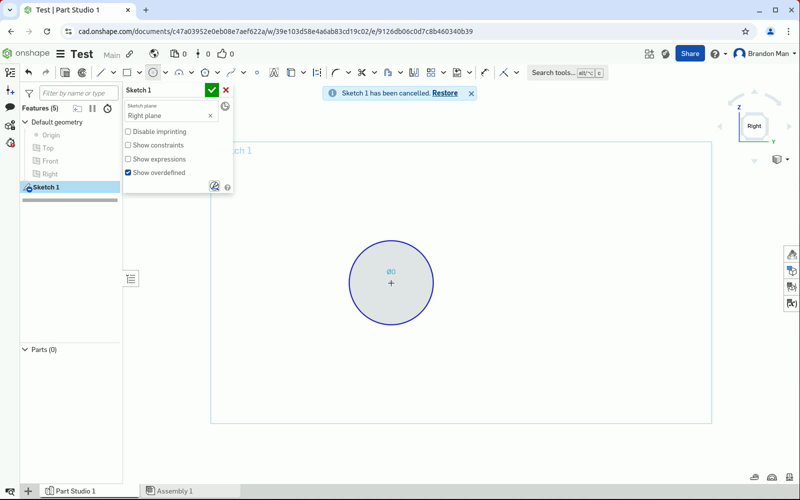
mouse_move(398, 282)
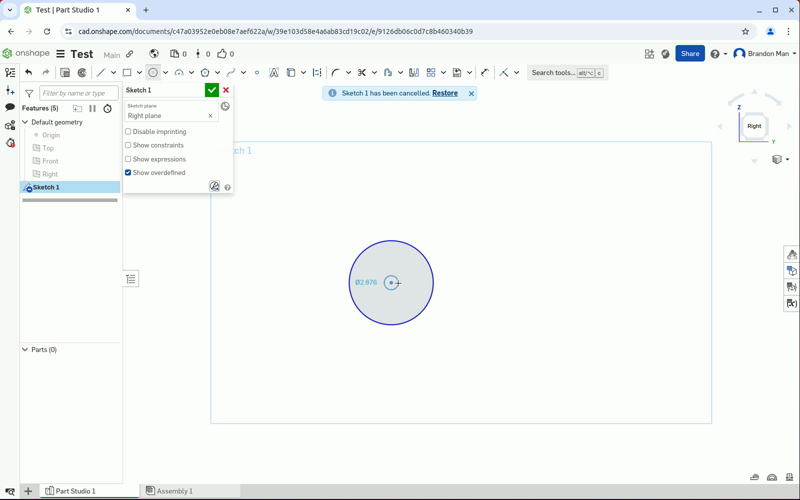
click(398, 282)
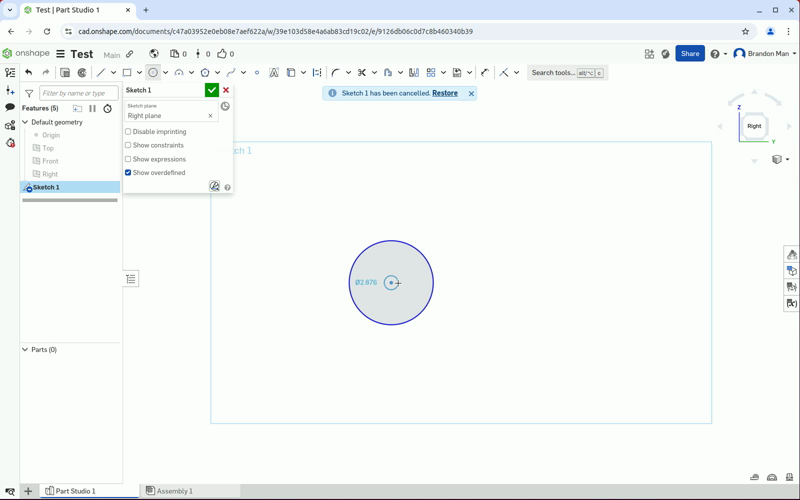
key(esc)
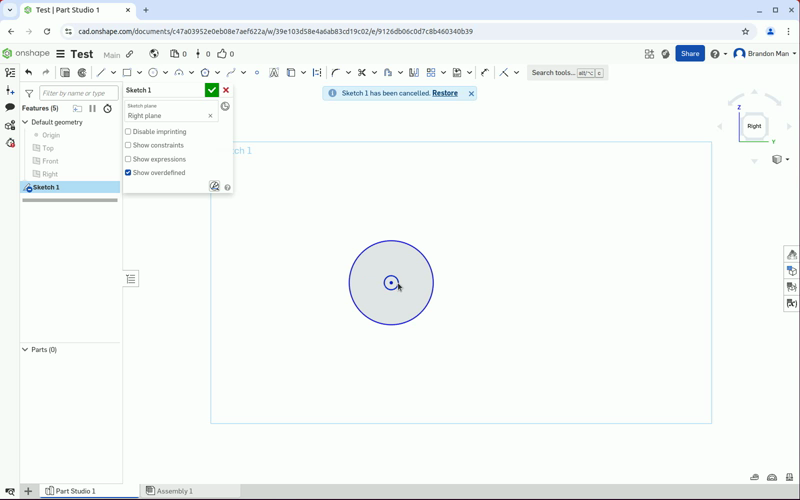
mouse_move(425, 289)
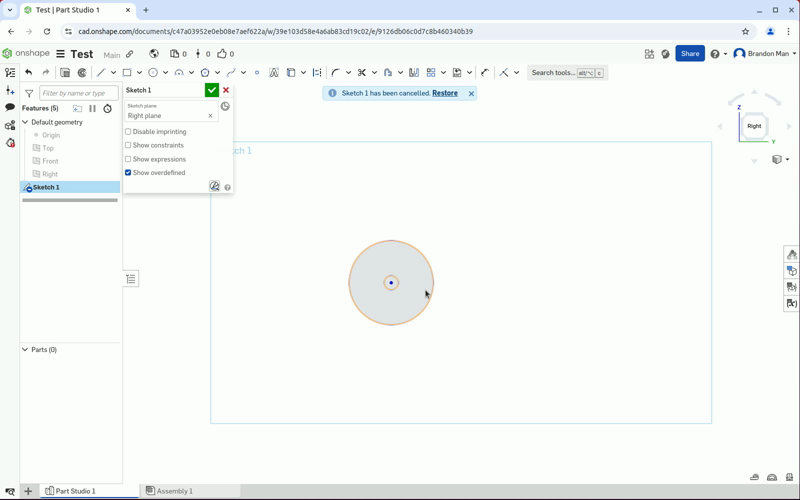
click(425, 289)
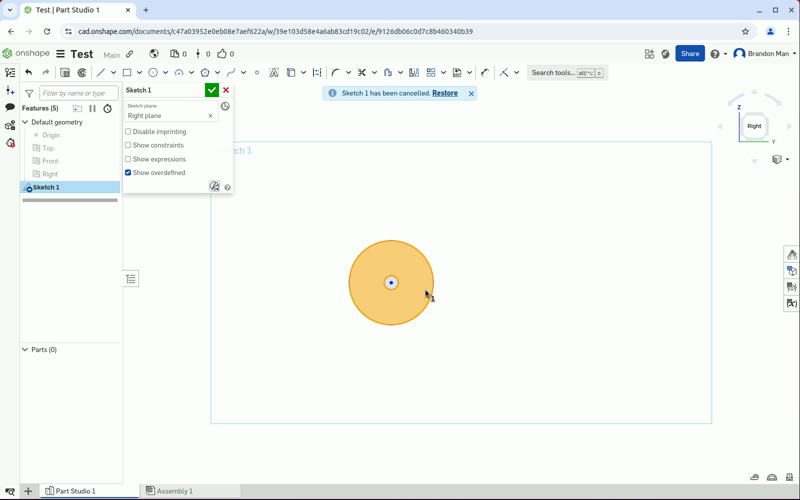
mouse_move(73, 352)
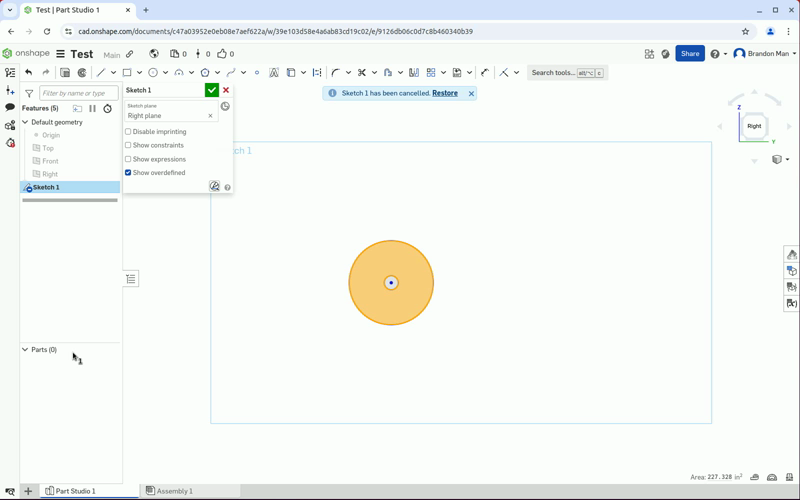
key(shift+y)
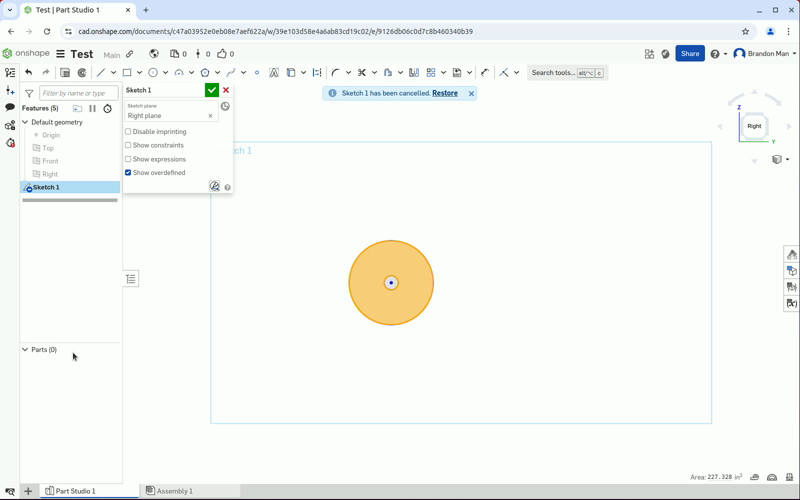
key(shift+e)
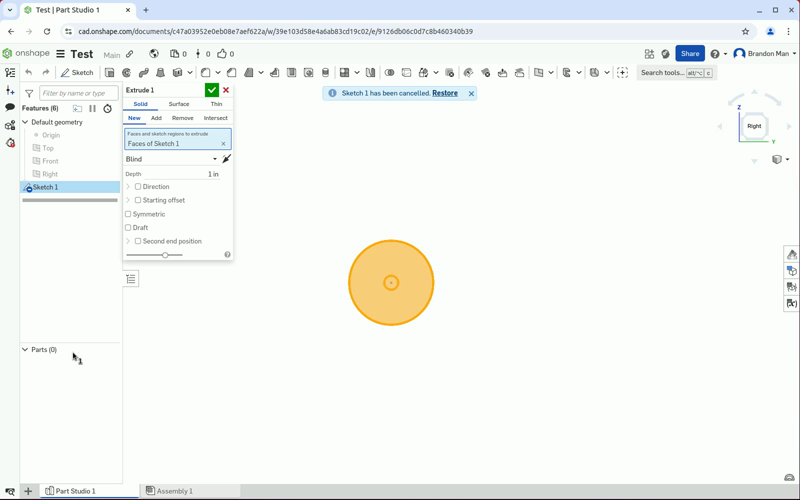
mouse_move(143, 106)
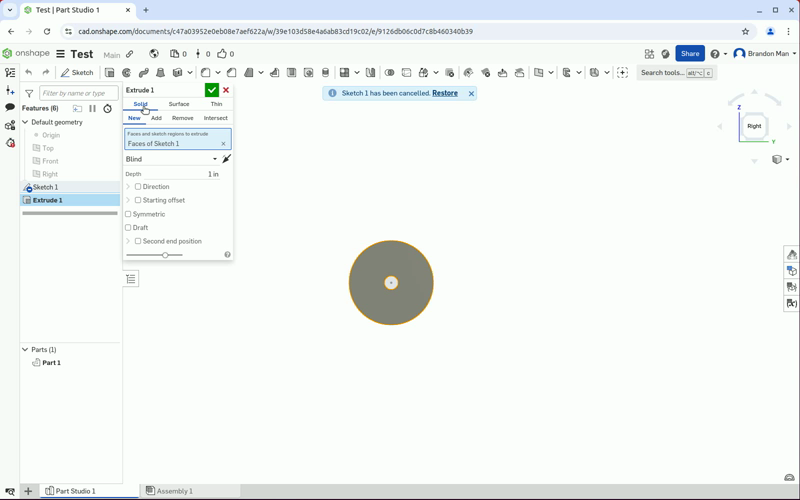
click(143, 106)
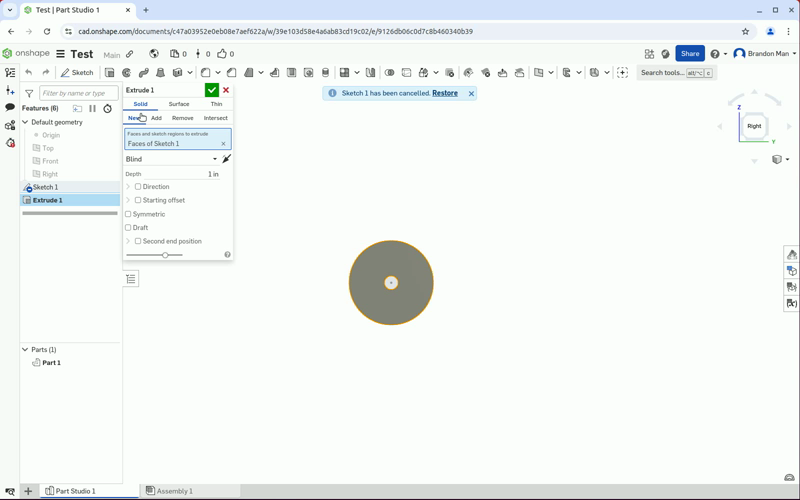
mouse_move(137, 120)
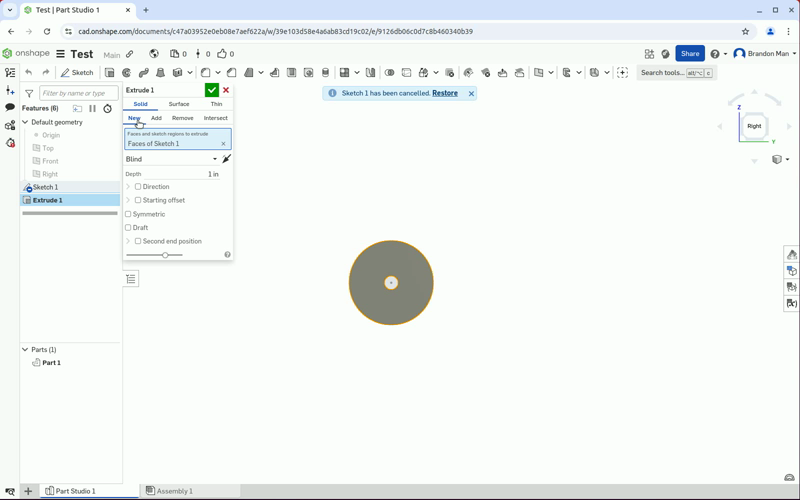
click(137, 120)
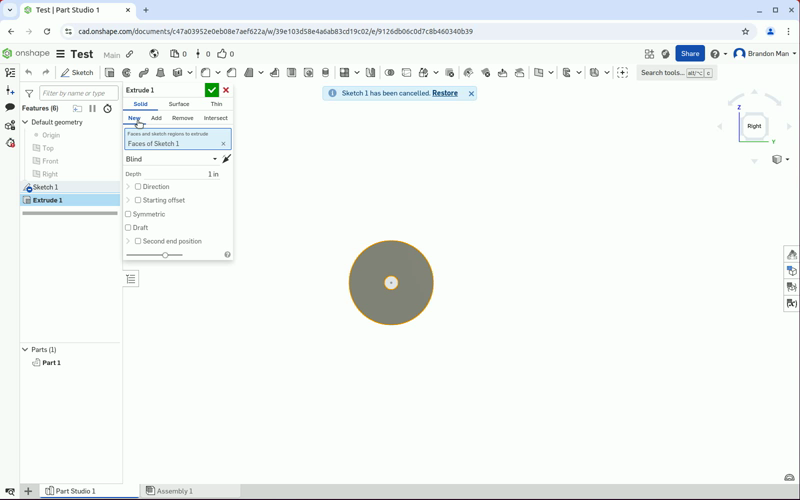
key(tab, 4)
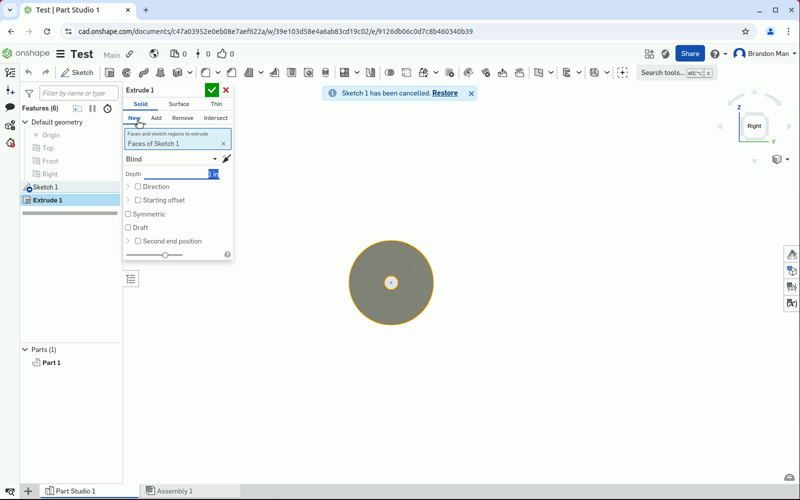
text(8.906)
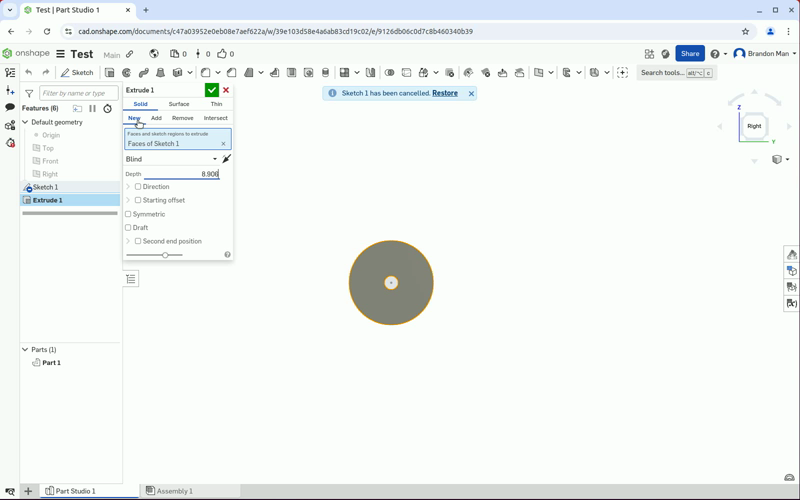
key(enter)
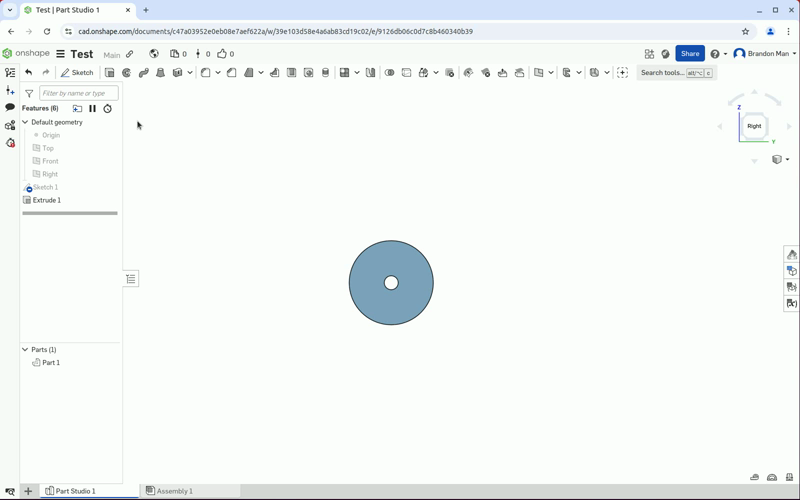
key(shift+h)
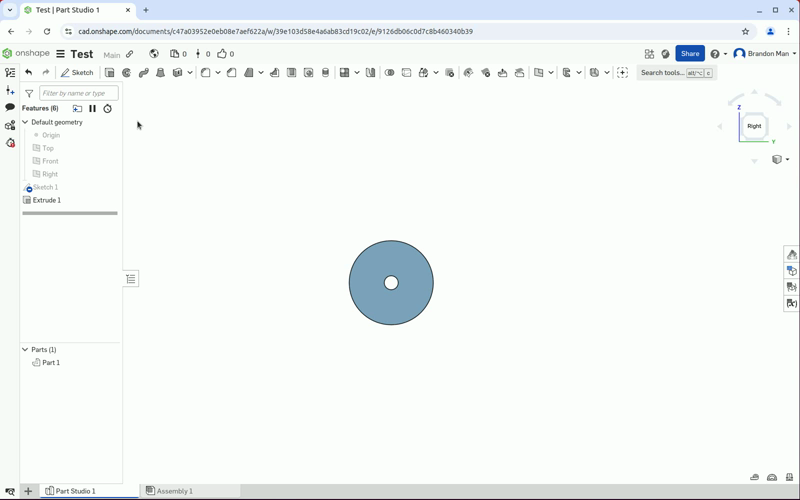
key(shift+h)
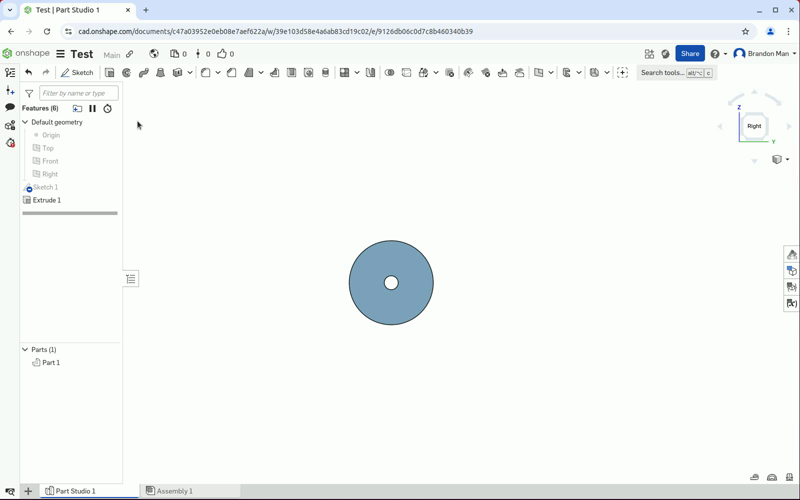
mouse_move(73, 189)
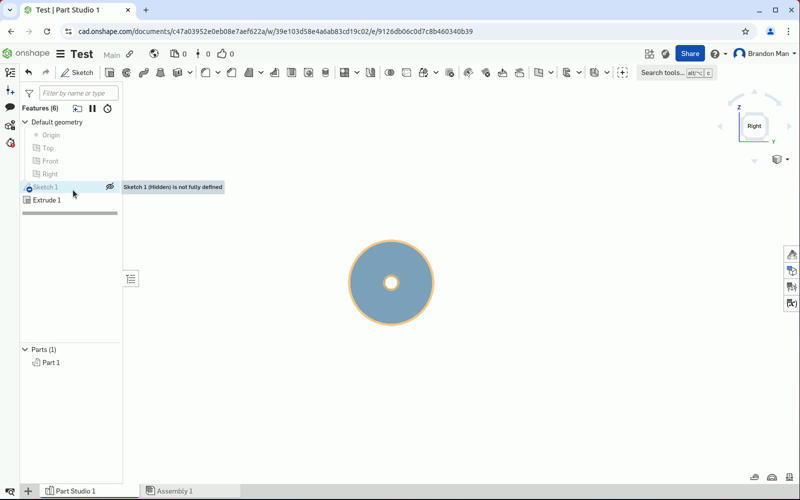
click(73, 189)
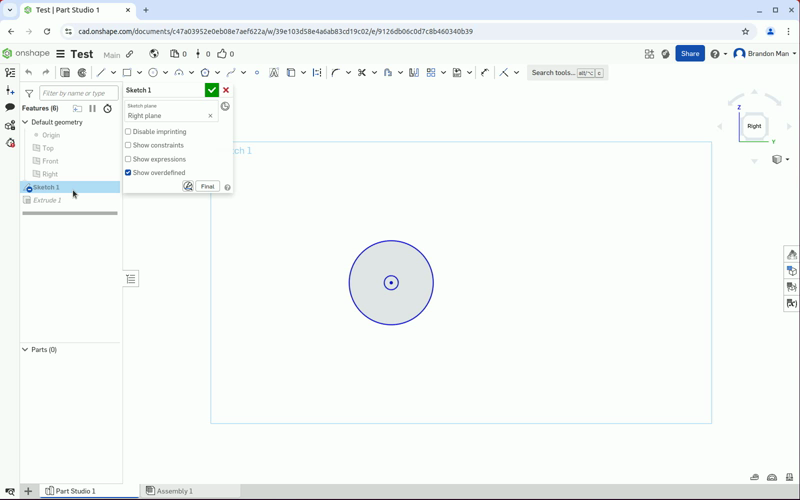
mouse_move(229, 92)
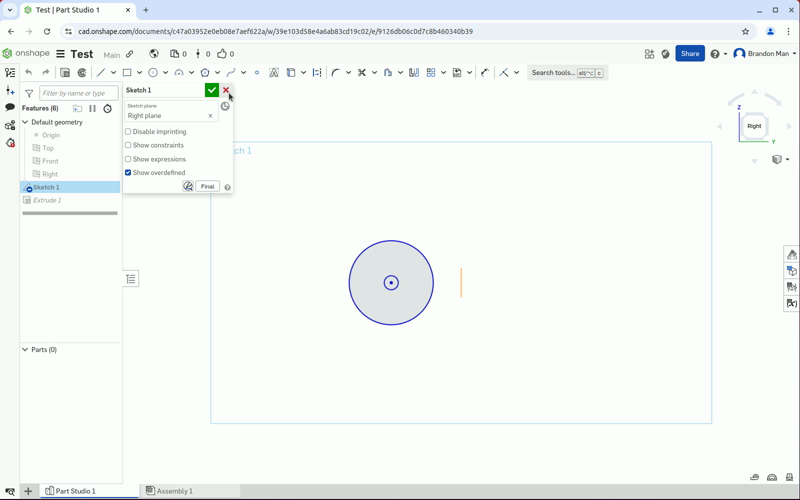
click(229, 92)
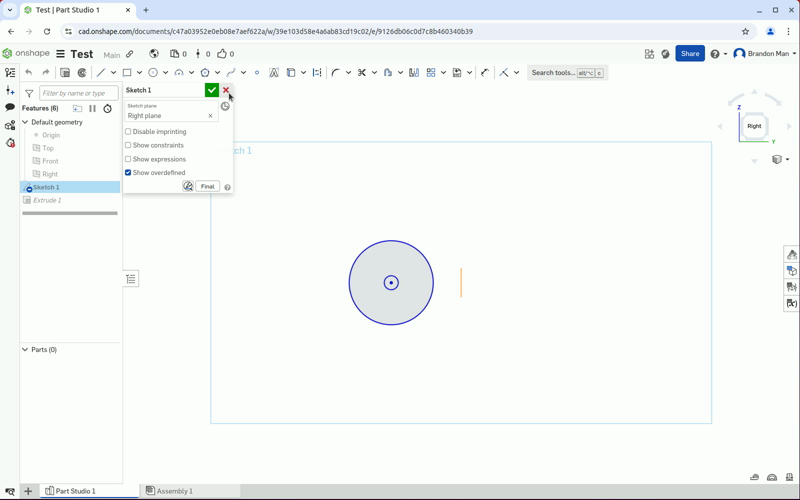
key(shift+s)
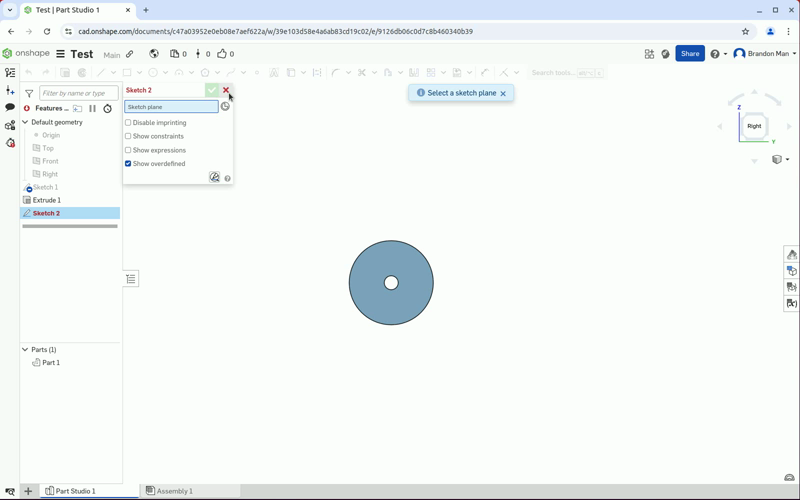
mouse_move(73, 176)
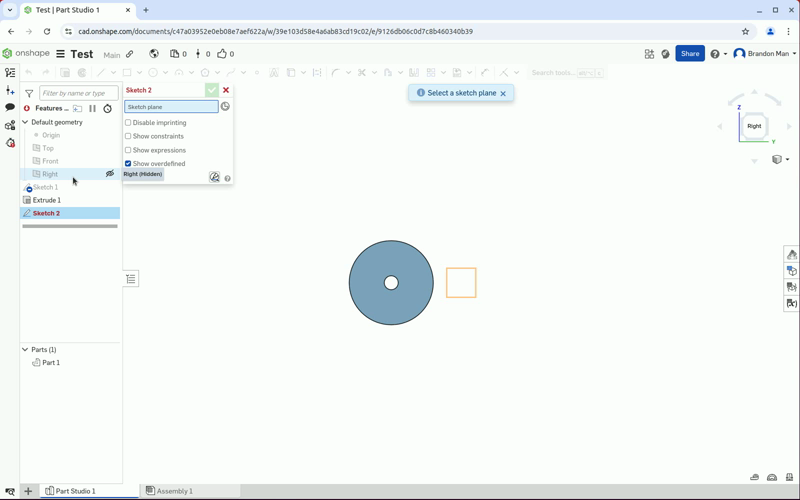
click(73, 176)
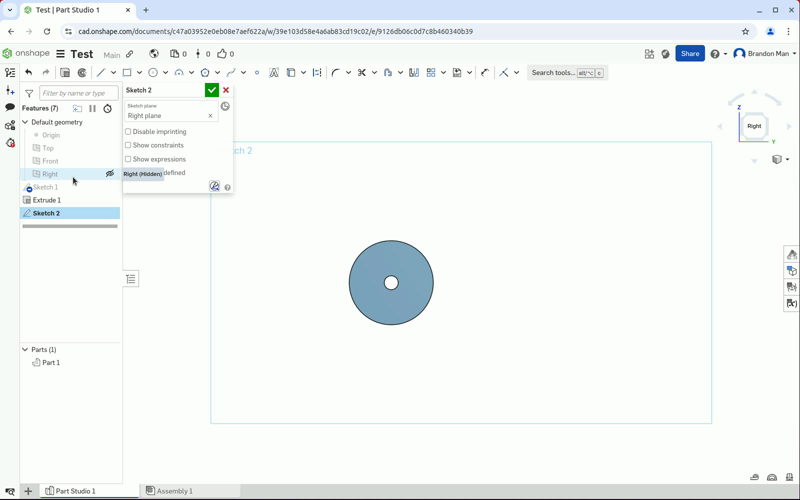
mouse_move(73, 352)
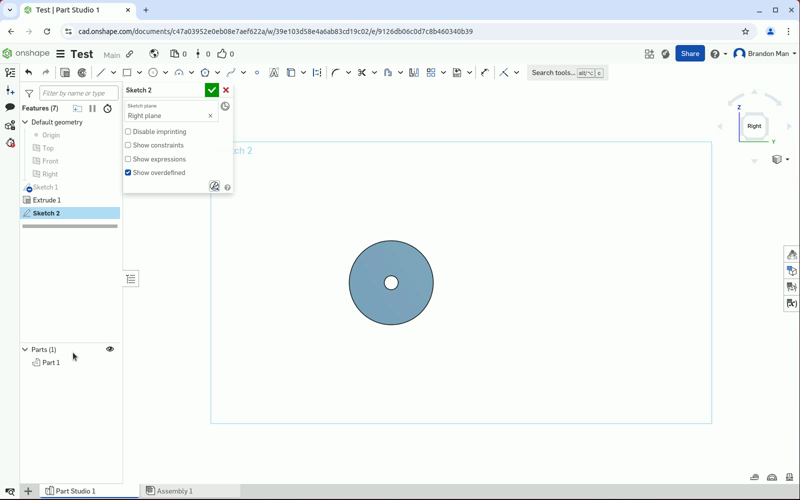
key(y)
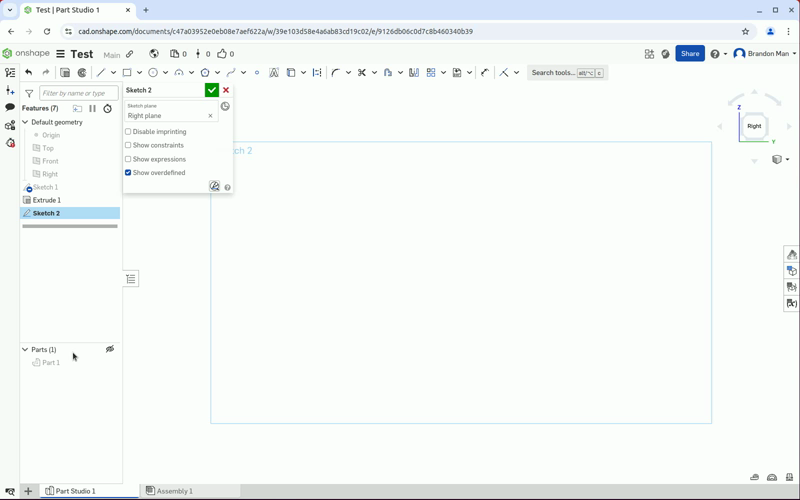
key(a)
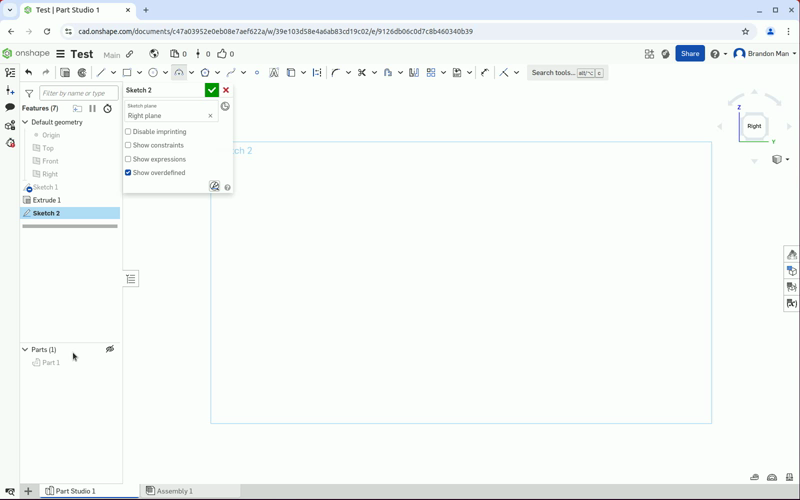
key_down(shift)
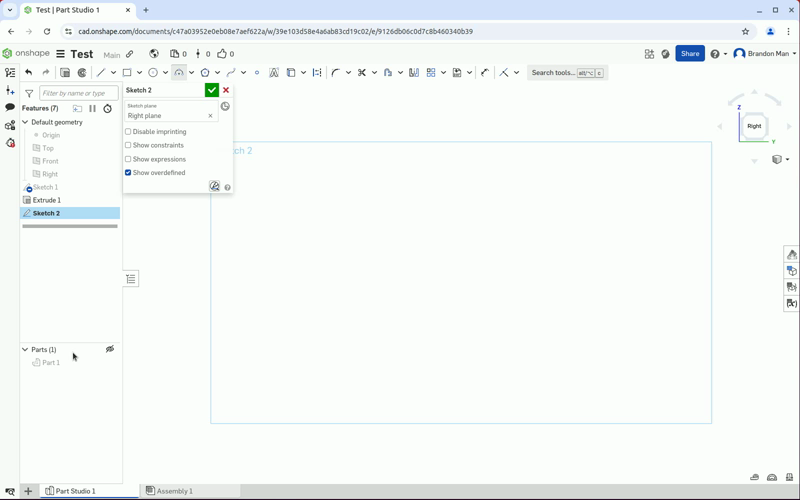
mouse_move(391, 240)
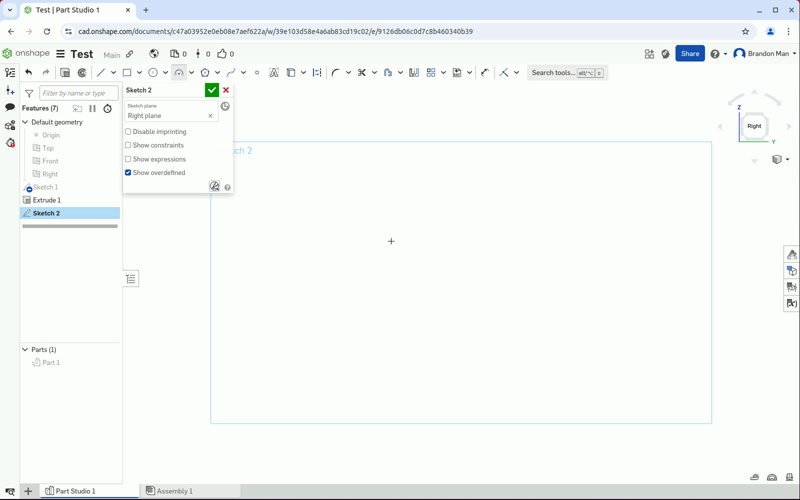
click(391, 240)
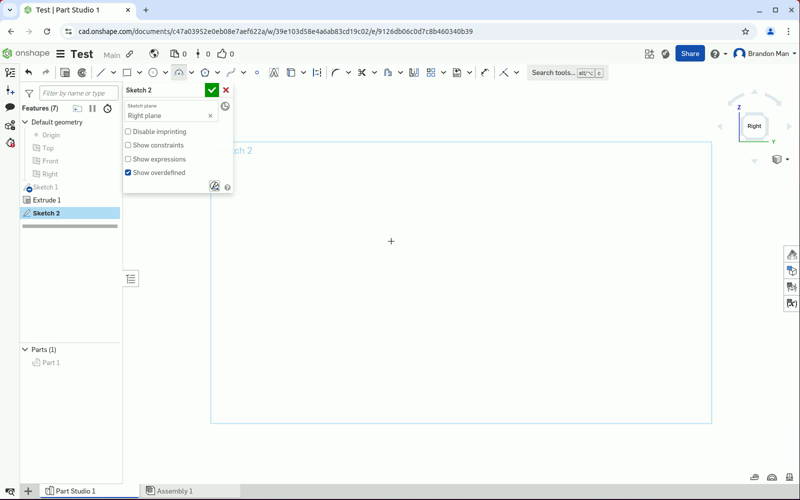
key_up(shift)
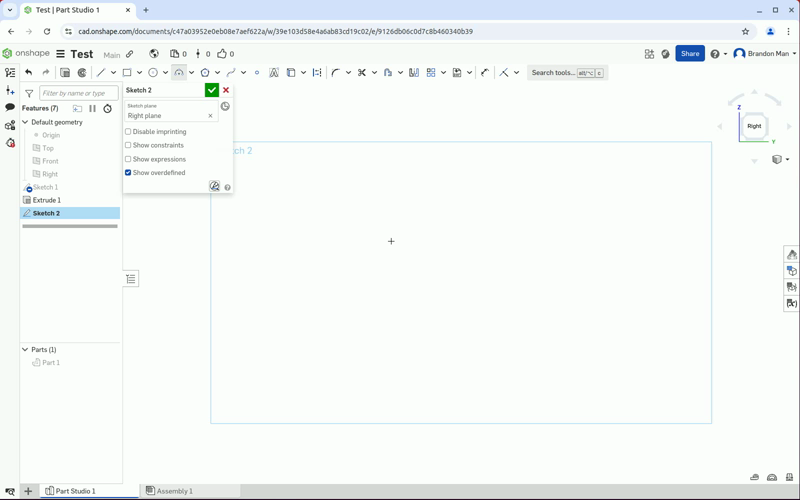
key_down(shift)
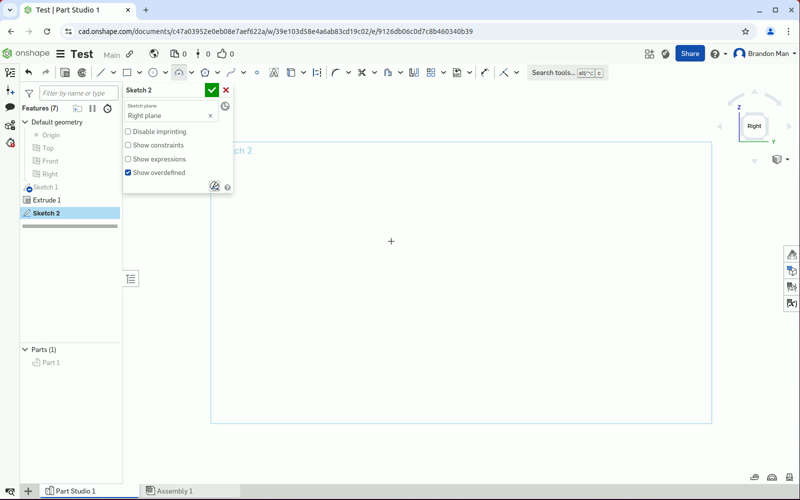
mouse_move(395, 325)
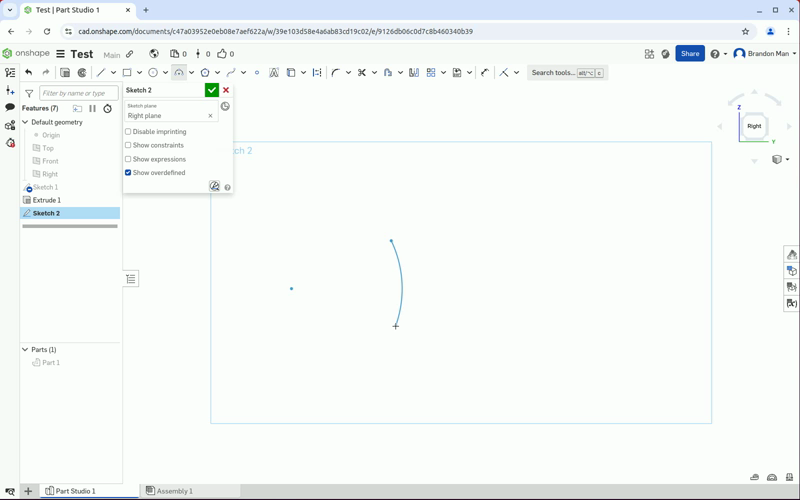
click(395, 325)
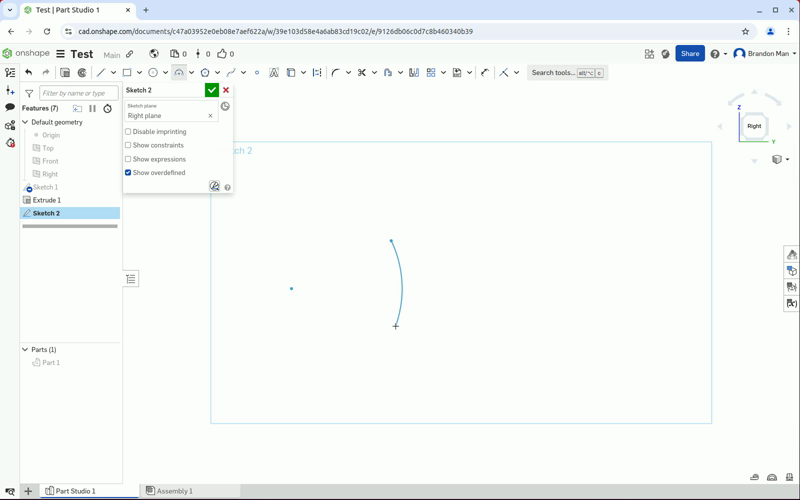
mouse_move(434, 281)
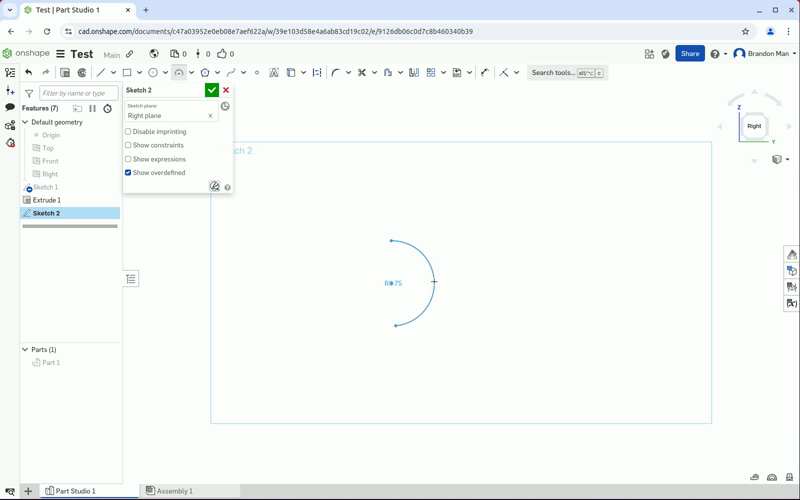
click(434, 281)
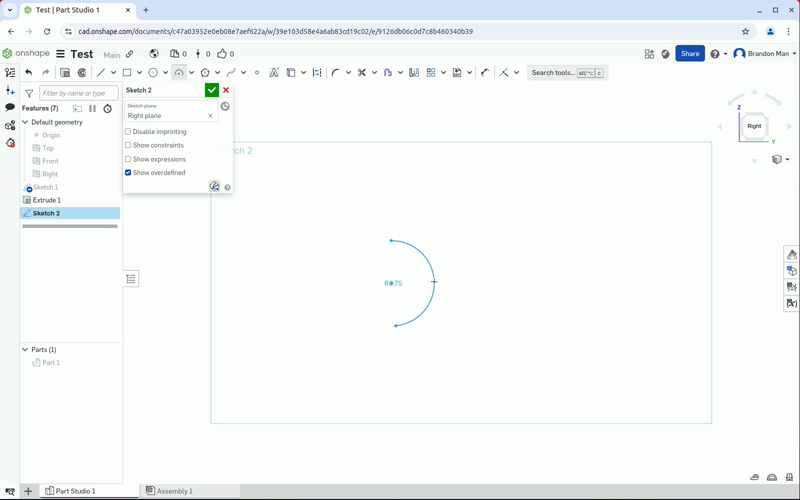
key_up(shift)
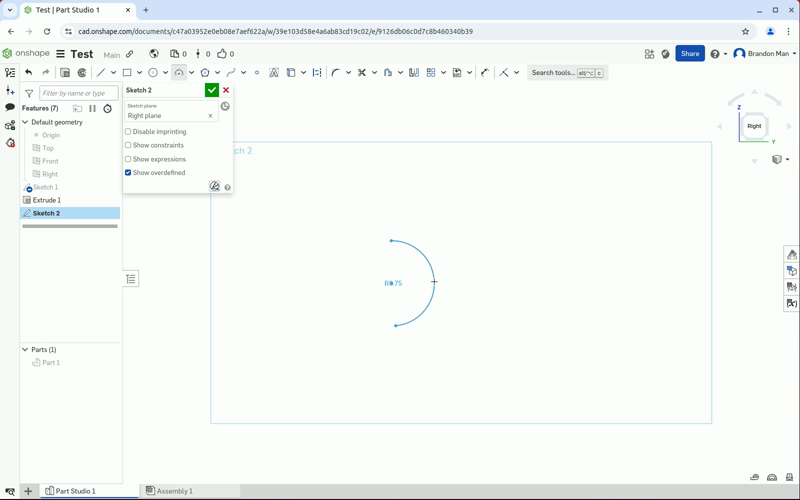
key(esc)
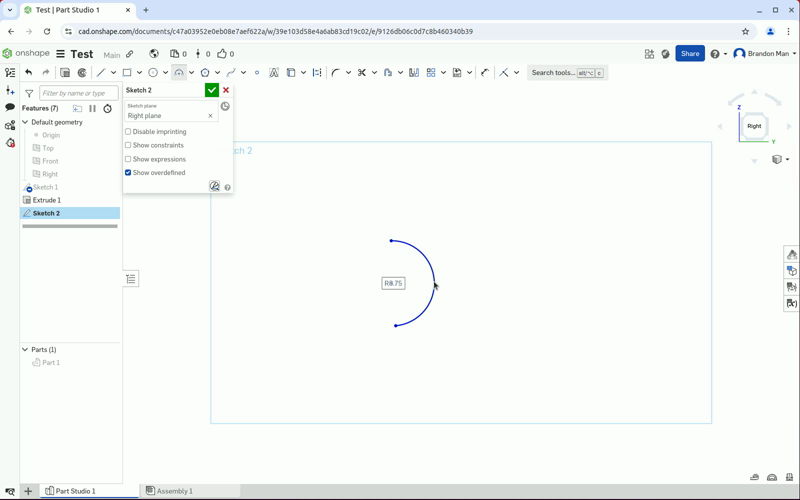
key(l)
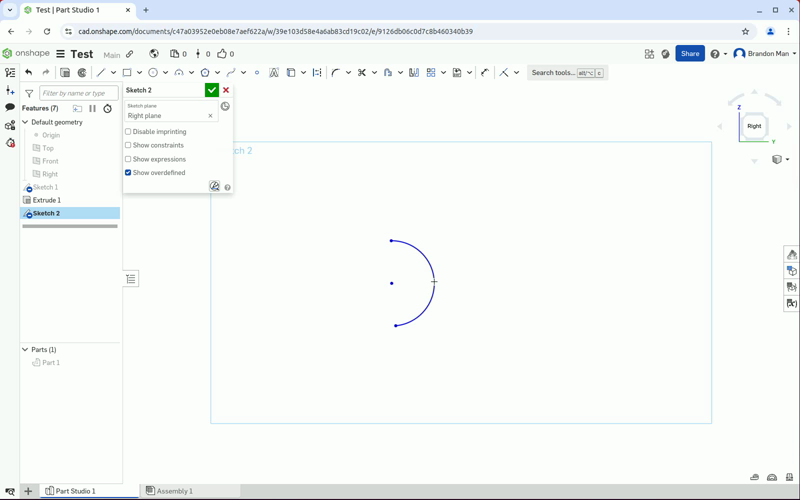
mouse_move(395, 325)
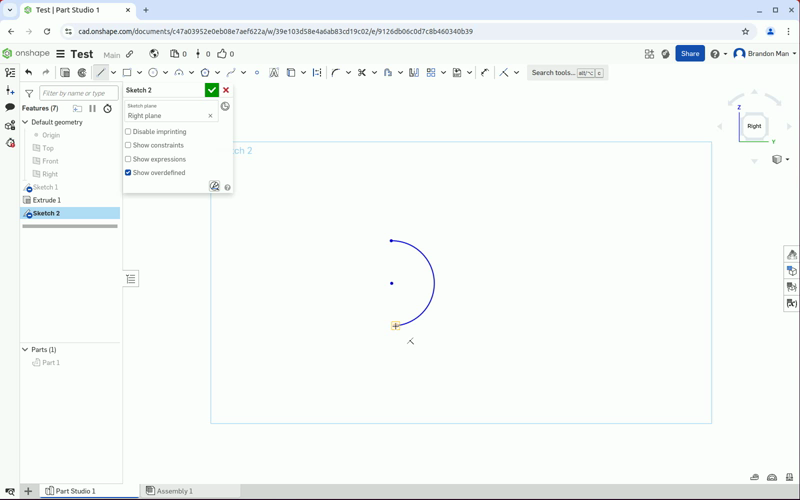
click(395, 325)
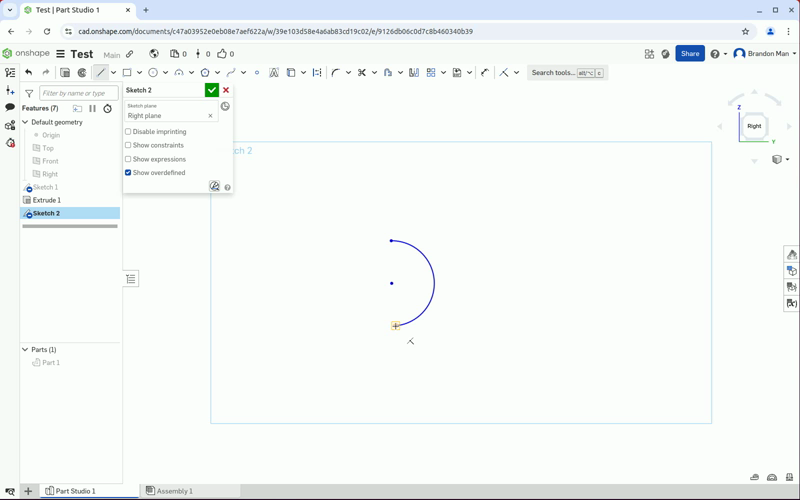
key_down(shift)
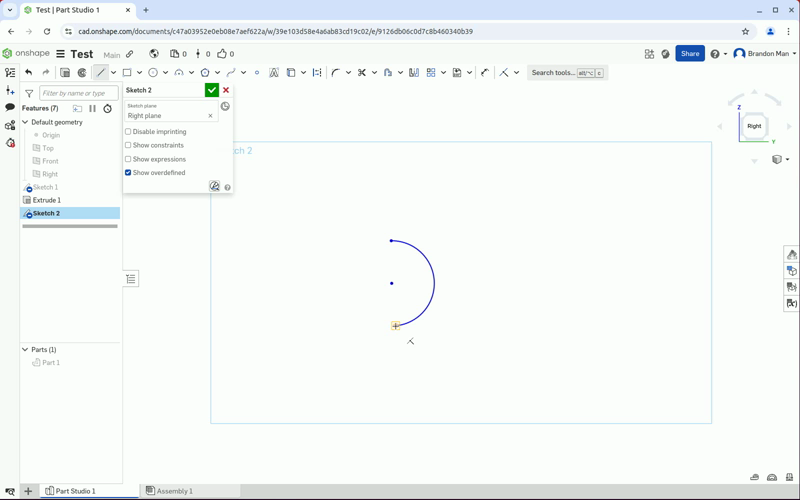
mouse_move(521, 328)
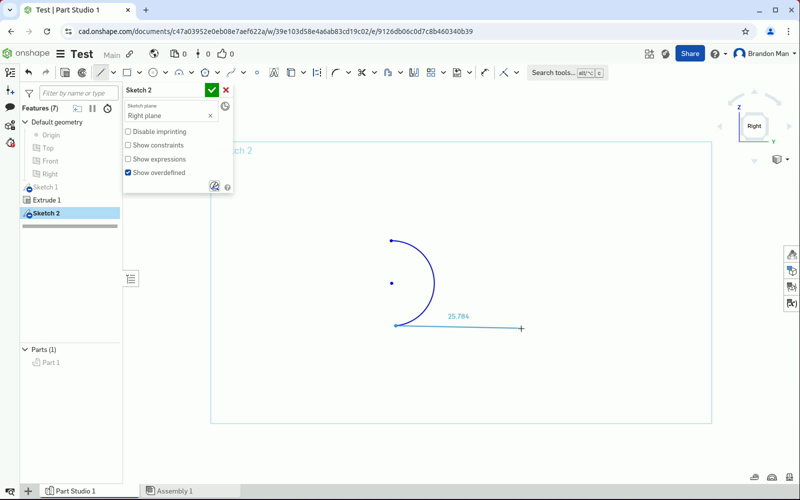
click(521, 328)
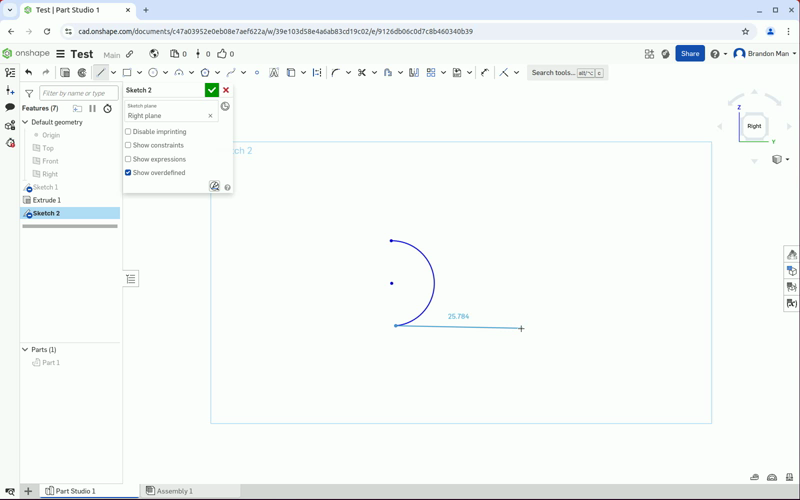
key_up(shift)
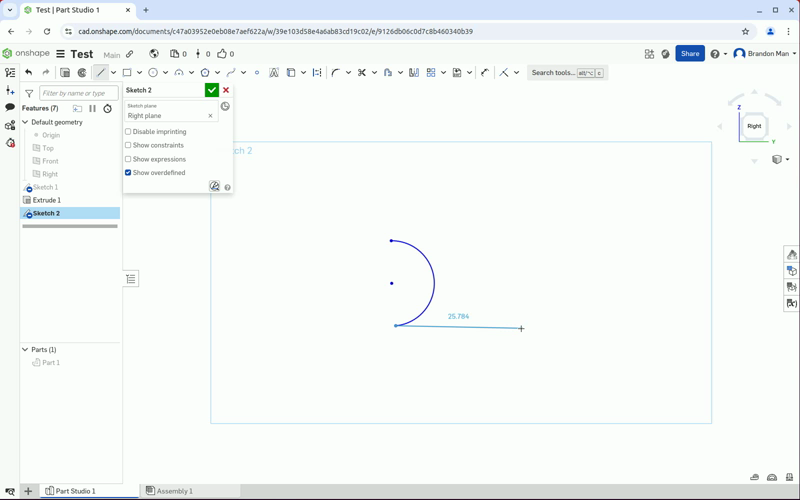
key(esc)
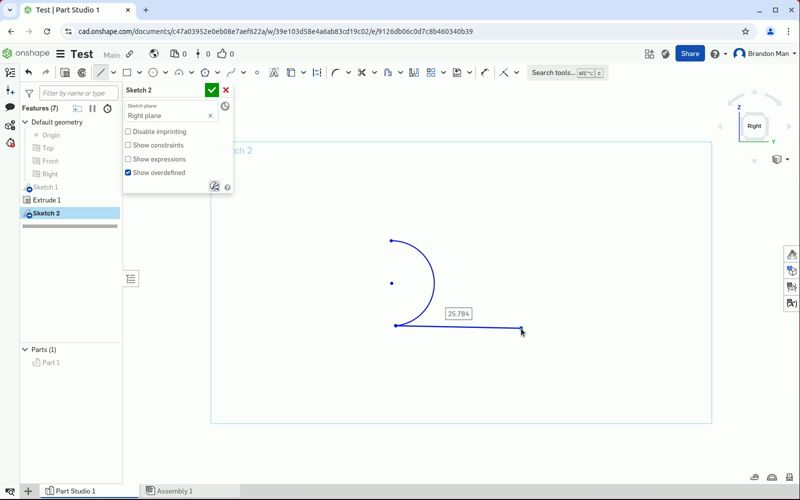
key(a)
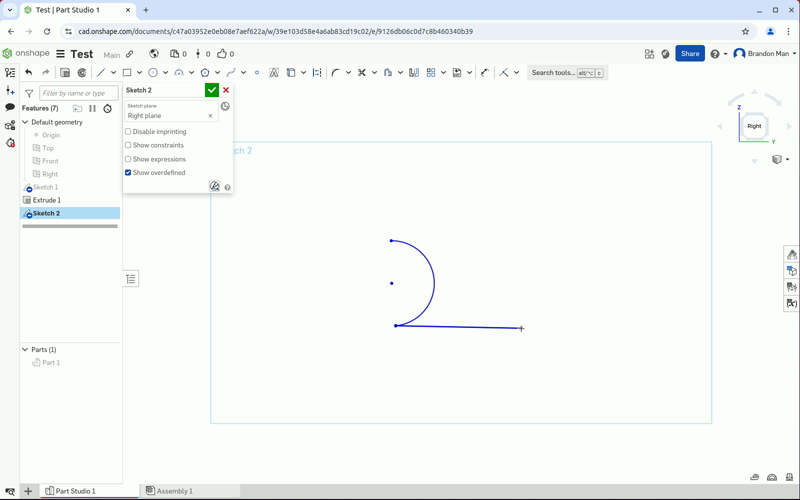
mouse_move(521, 328)
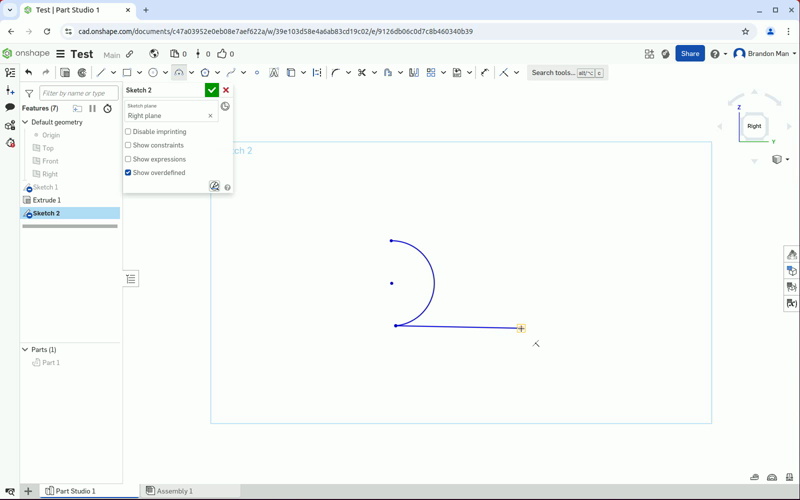
click(521, 328)
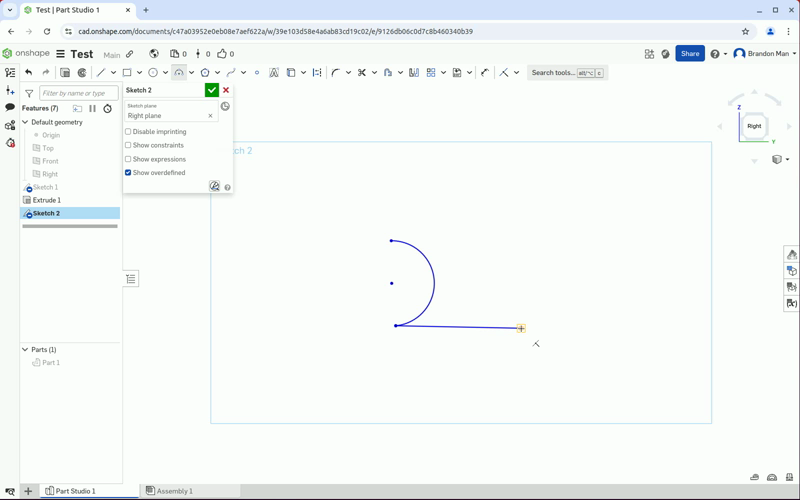
key_down(shift)
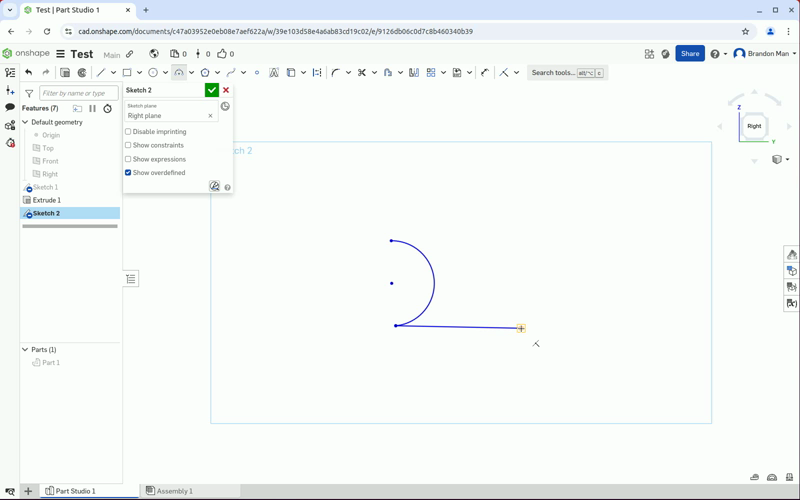
mouse_move(521, 237)
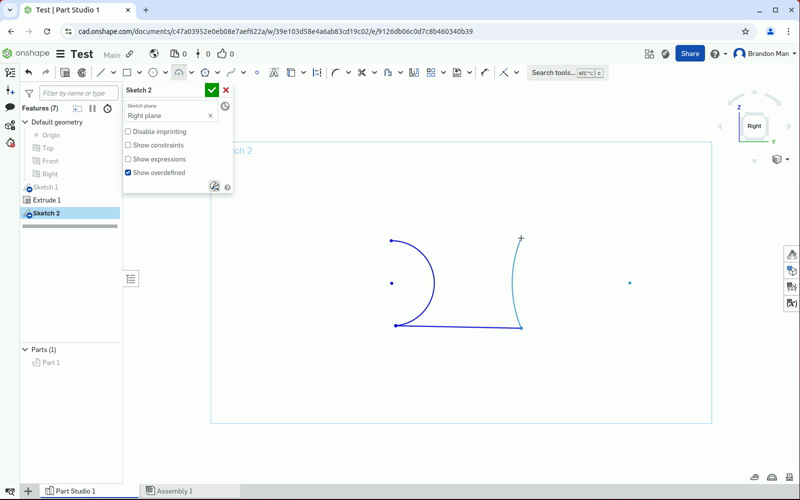
click(521, 237)
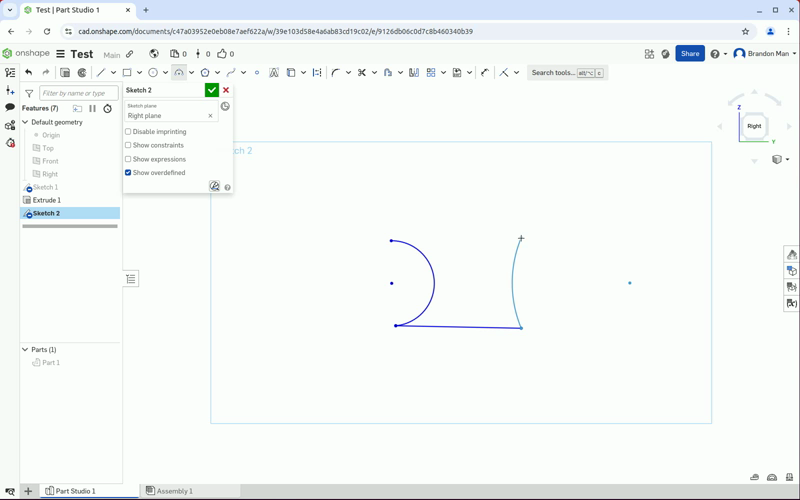
mouse_move(477, 283)
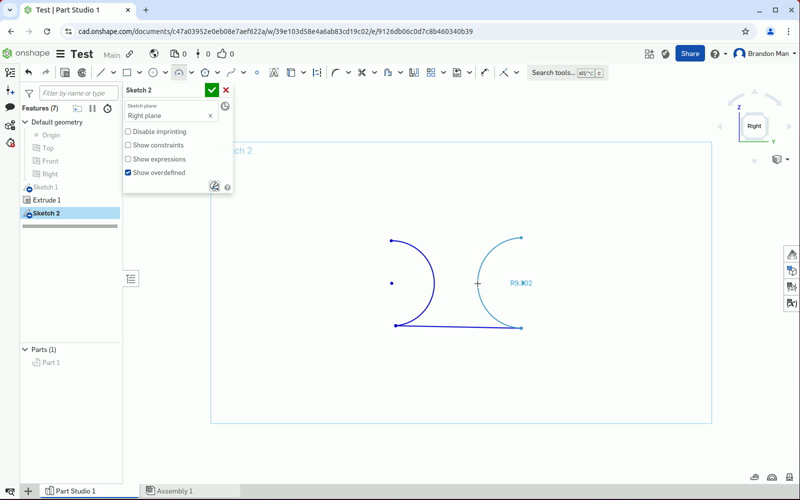
click(477, 283)
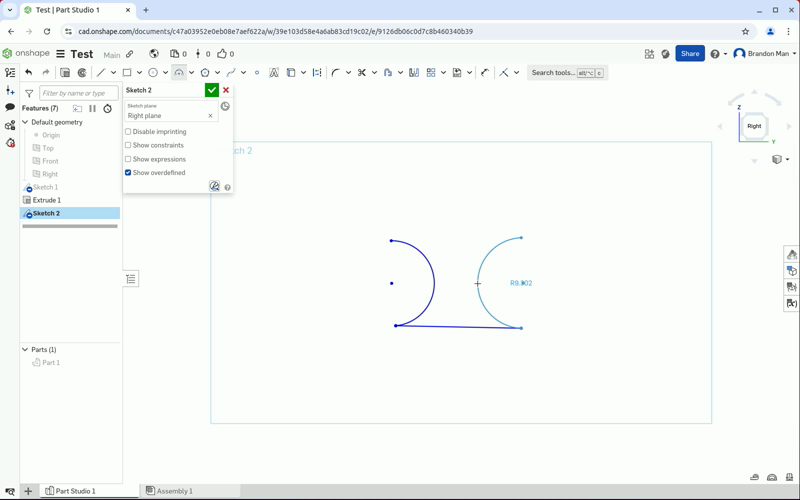
key_up(shift)
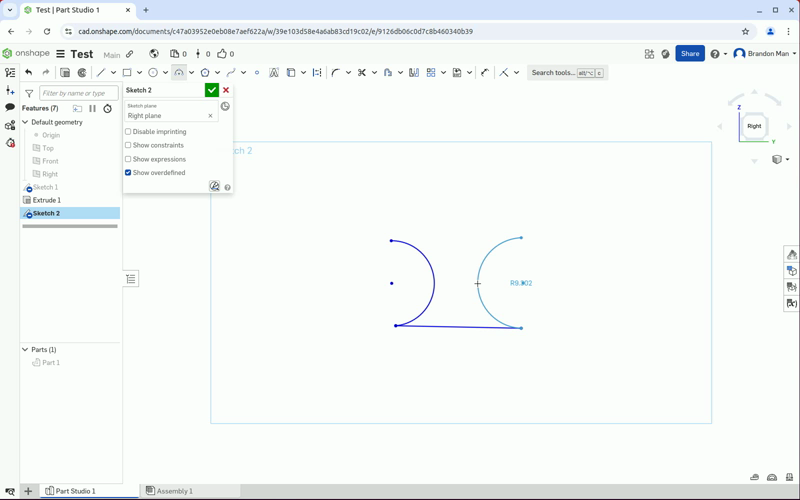
key(esc)
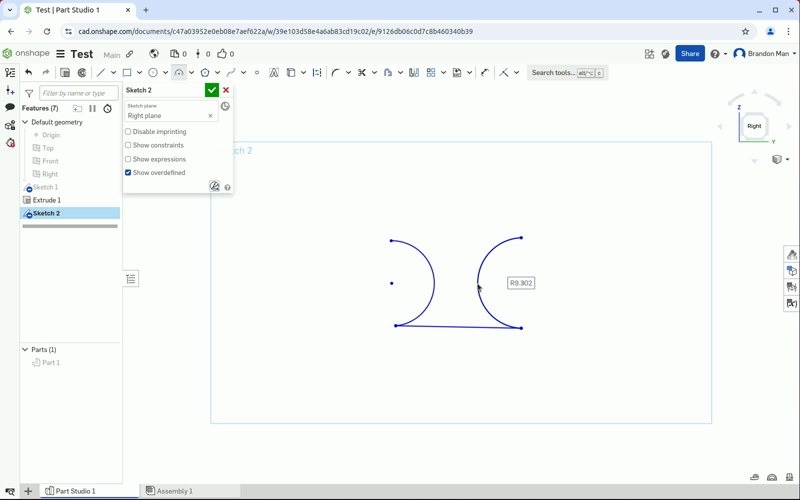
key(l)
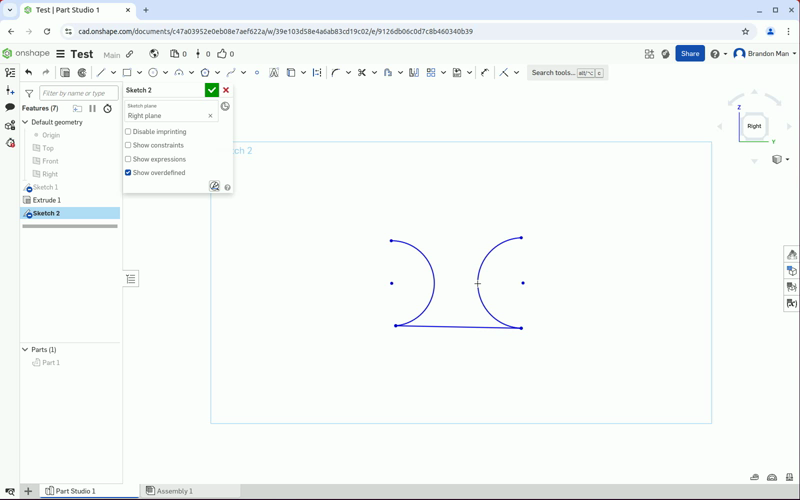
mouse_move(521, 237)
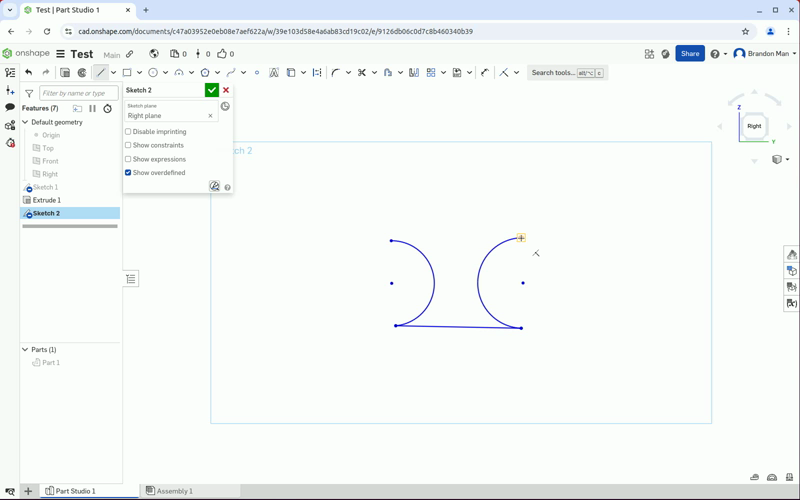
click(521, 237)
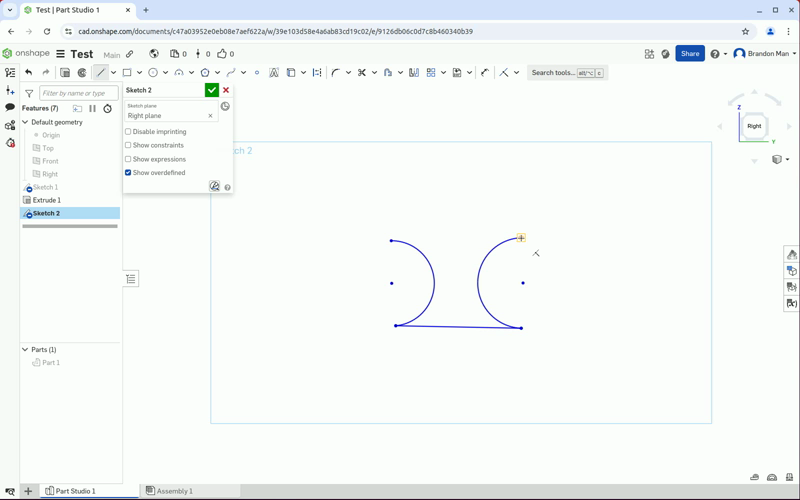
key_down(shift)
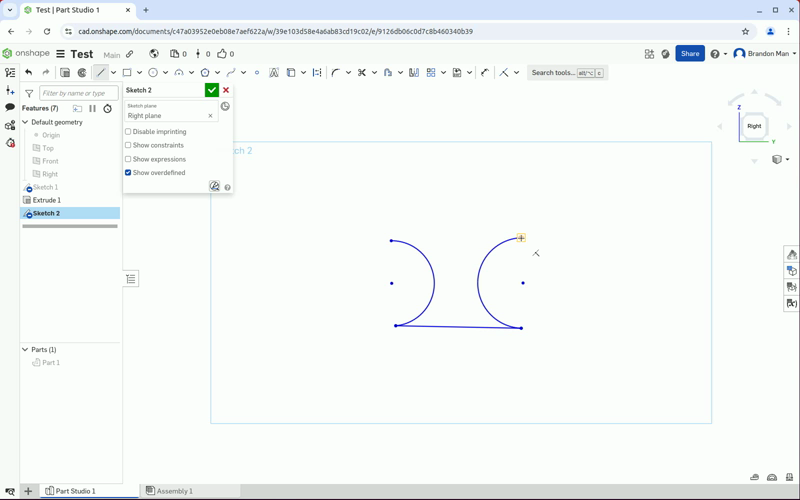
mouse_move(391, 240)
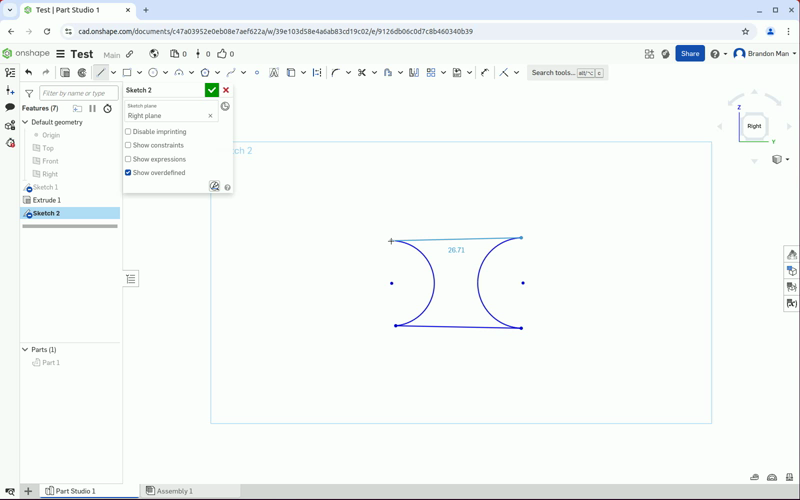
key_up(shift)
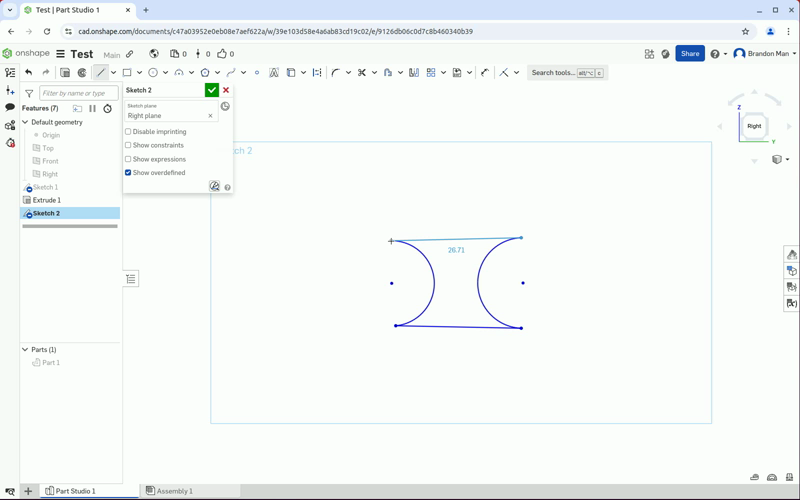
click(391, 240)
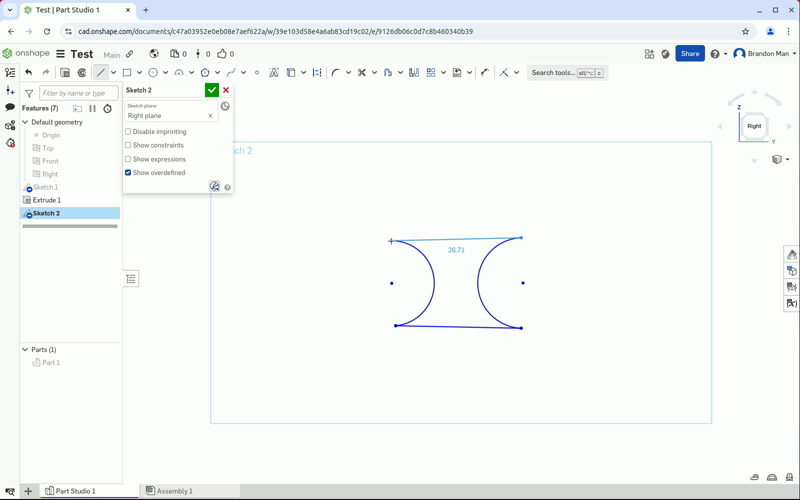
key(esc)
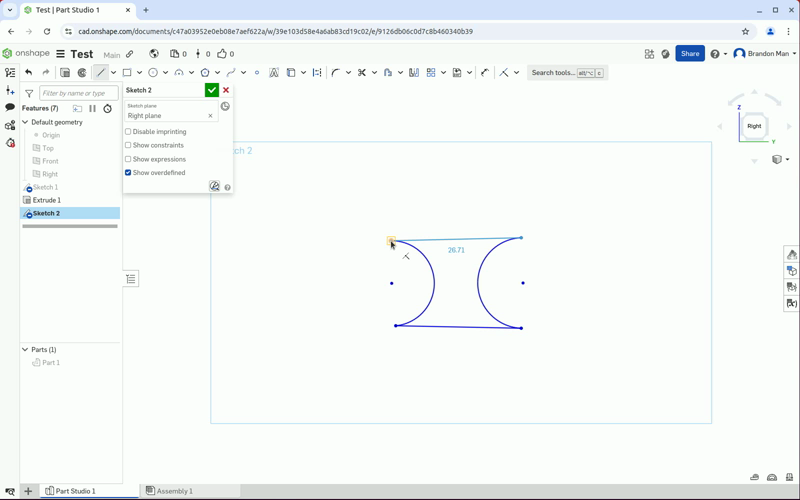
mouse_move(452, 249)
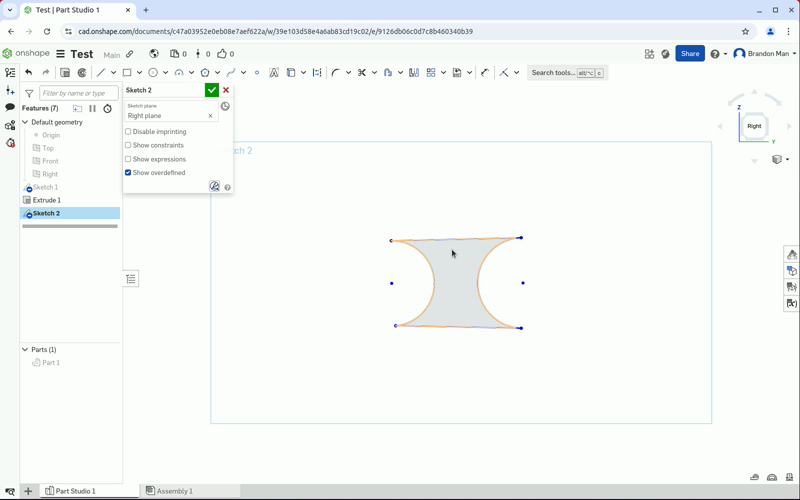
click(452, 249)
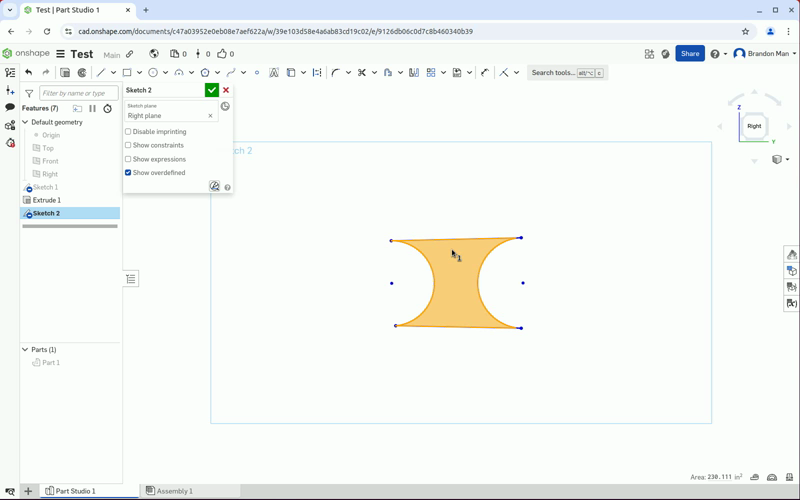
mouse_move(73, 352)
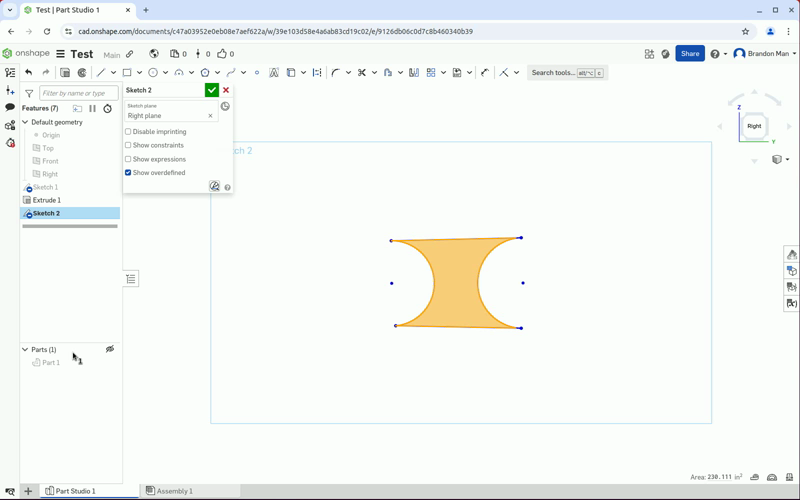
key(shift+y)
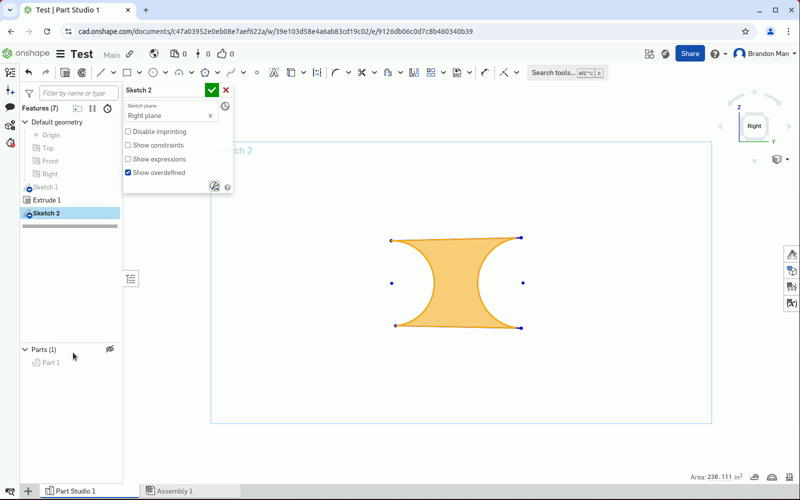
key(shift+e)
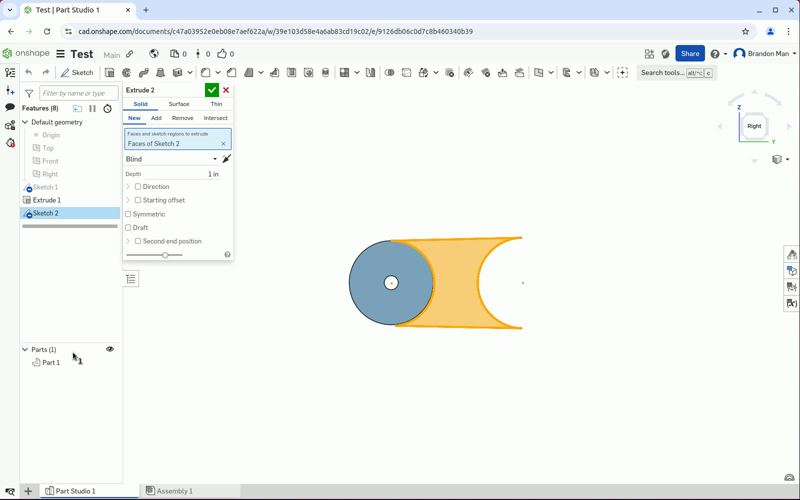
mouse_move(143, 106)
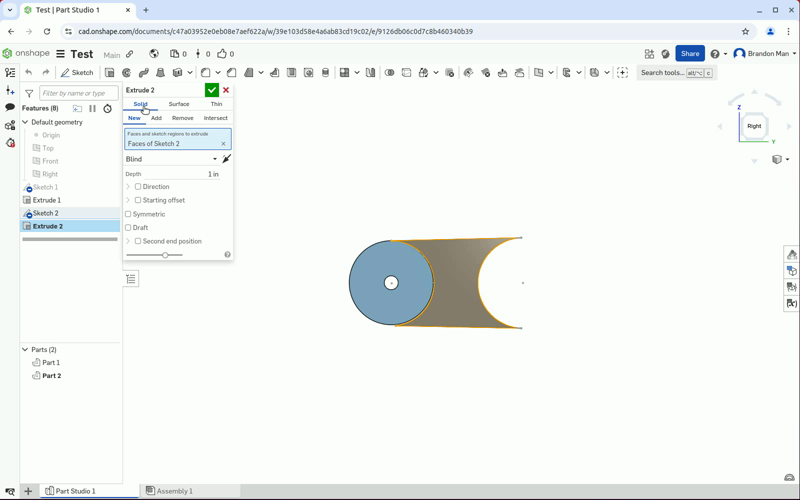
click(143, 106)
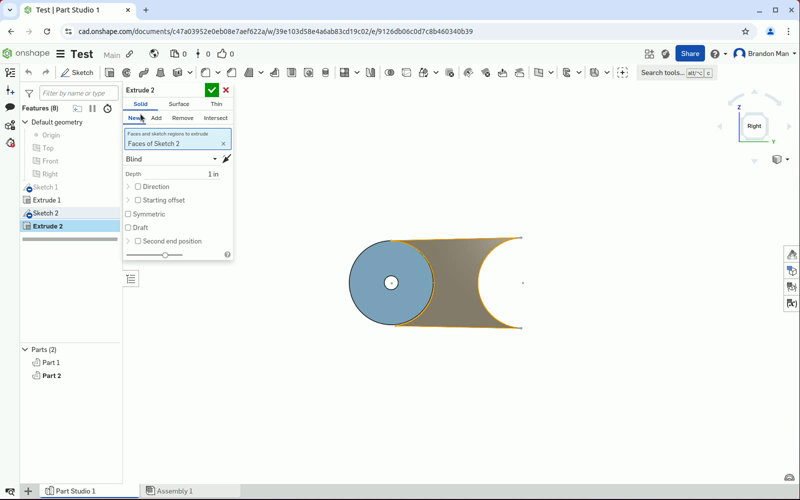
mouse_move(137, 120)
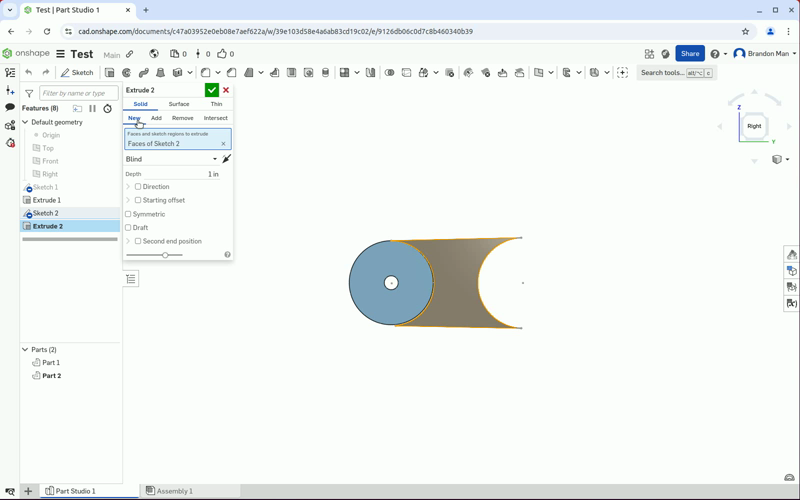
click(137, 120)
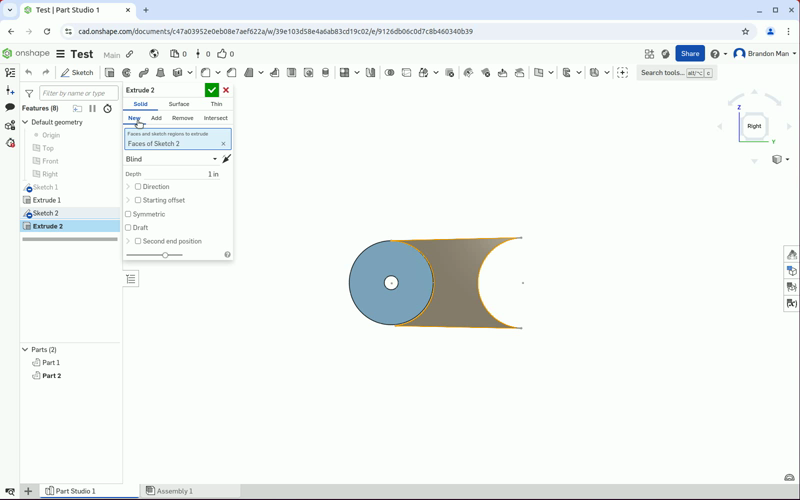
key(tab, 4)
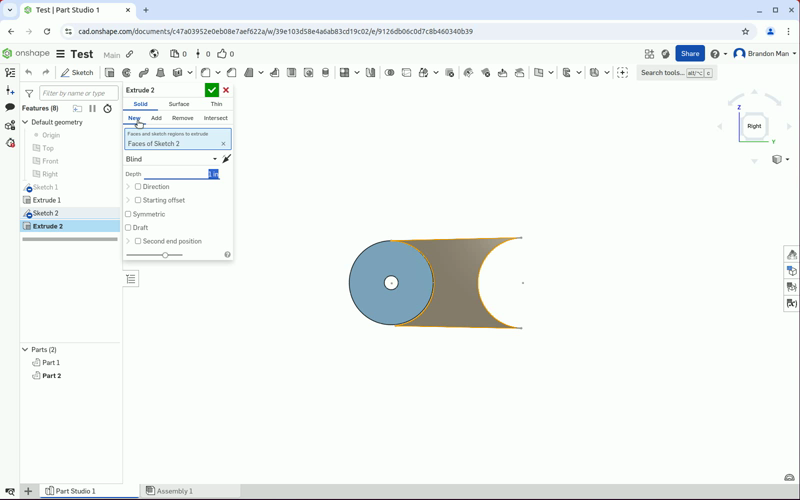
text(8.906)
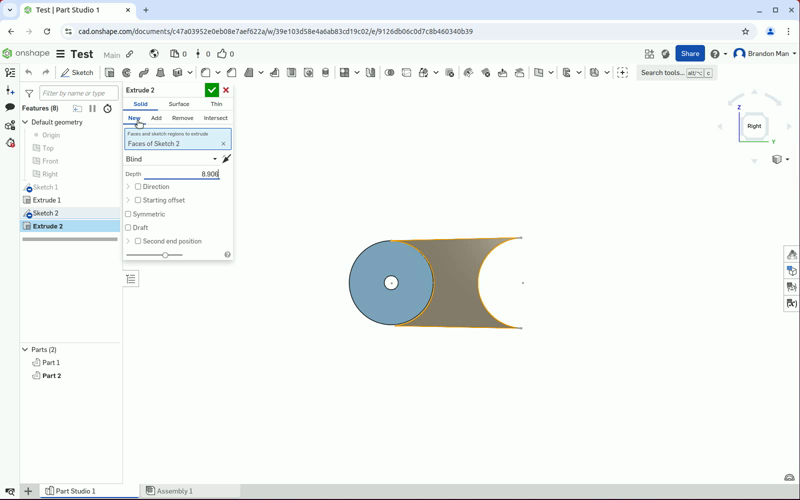
key(enter)
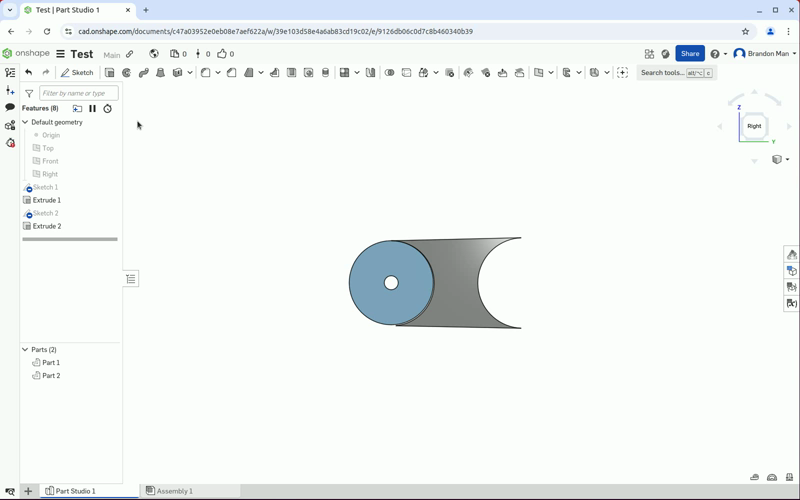
key(shift+h)
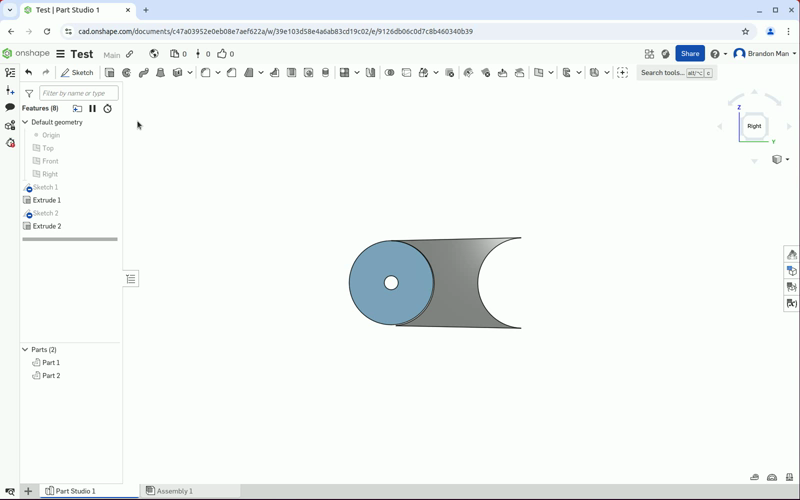
key(shift+h)
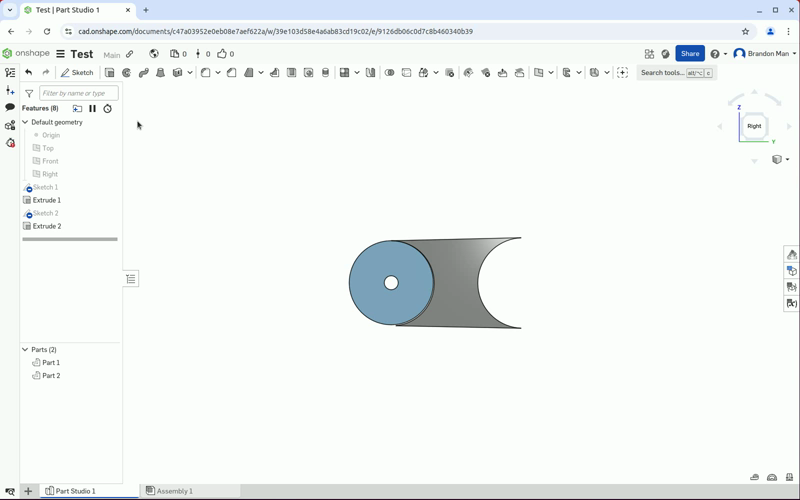
mouse_move(73, 189)
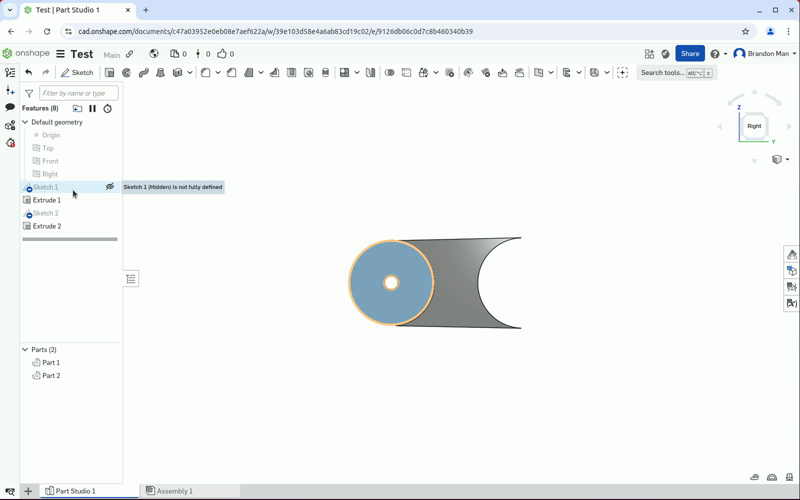
click(73, 189)
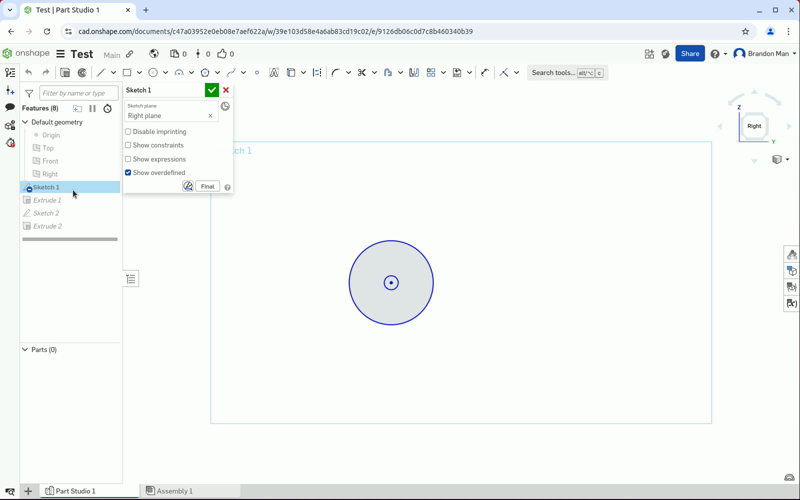
mouse_move(229, 92)
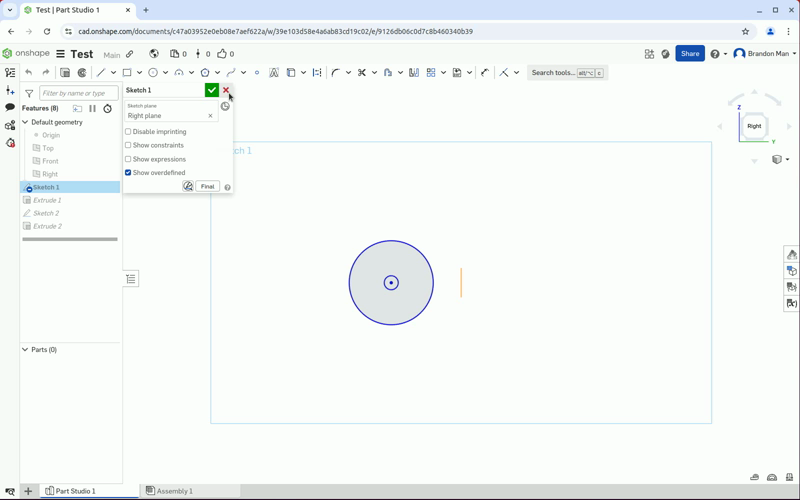
click(229, 92)
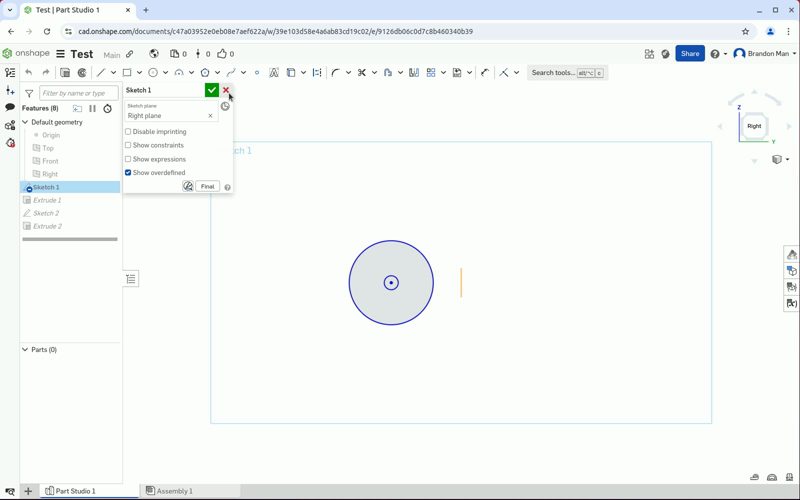
key(shift+s)
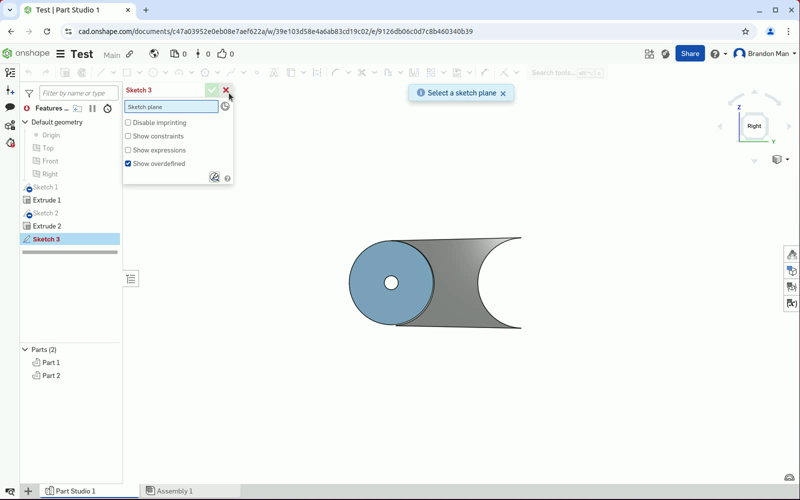
mouse_move(73, 176)
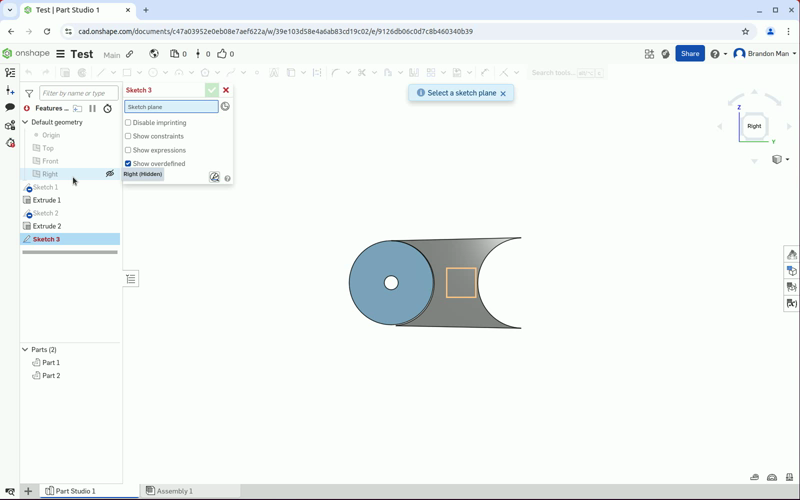
click(73, 176)
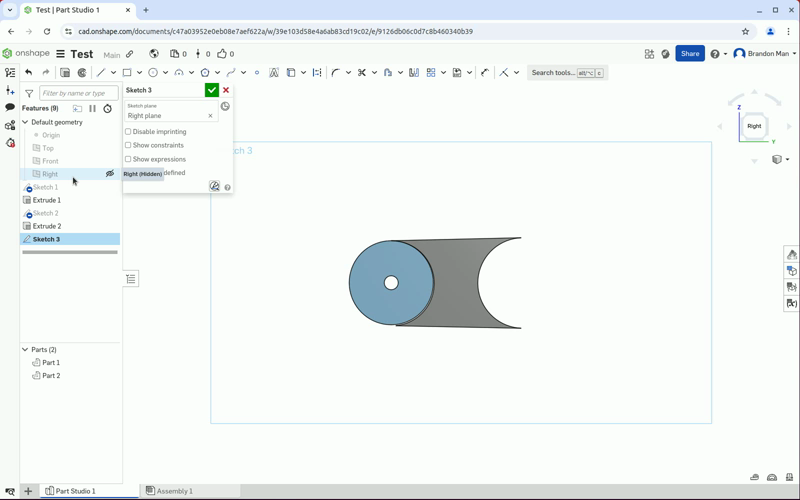
mouse_move(73, 352)
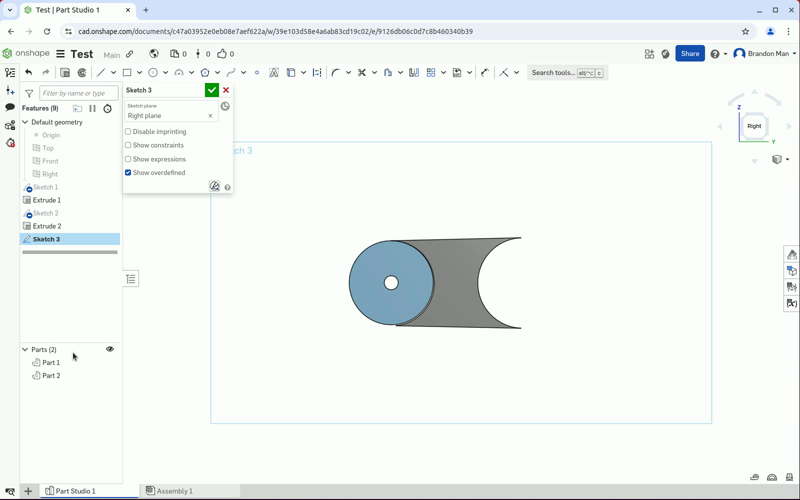
key(y)
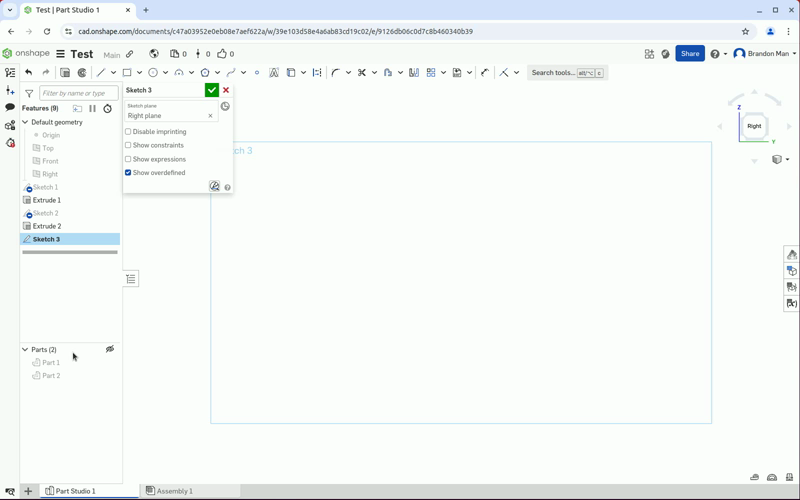
key(c)
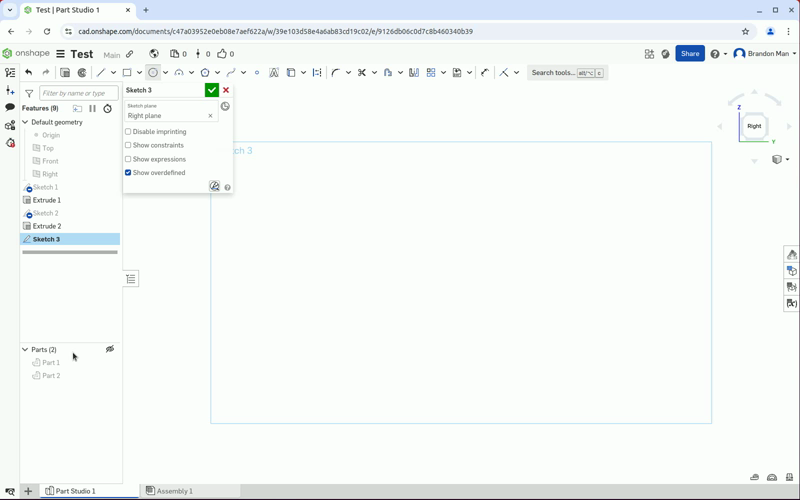
key_down(shift)
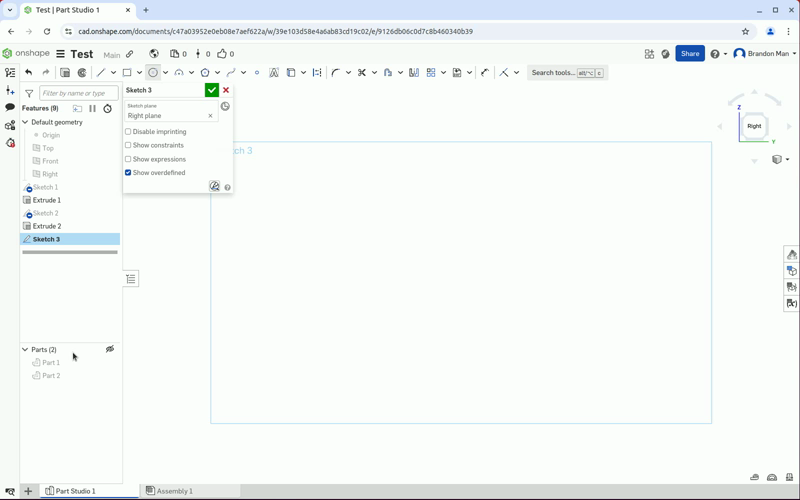
mouse_move(522, 282)
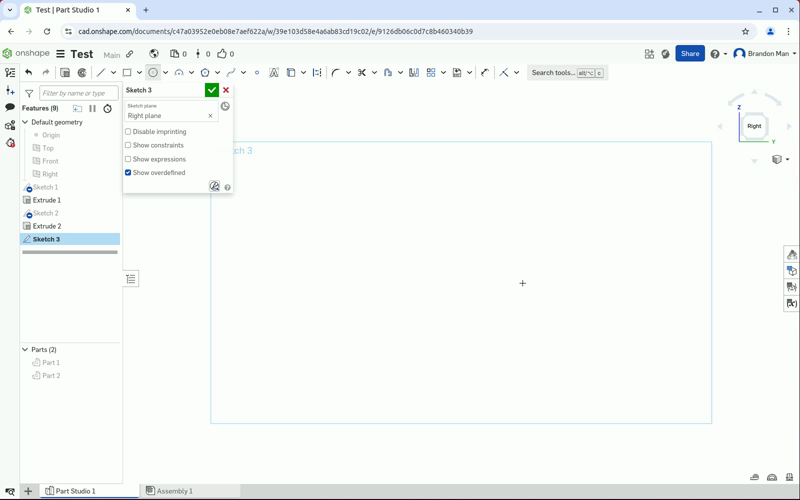
click(522, 282)
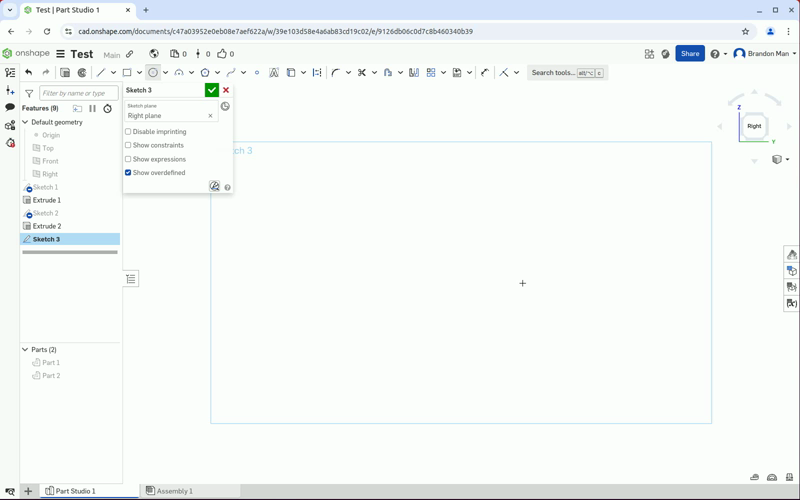
key_up(shift)
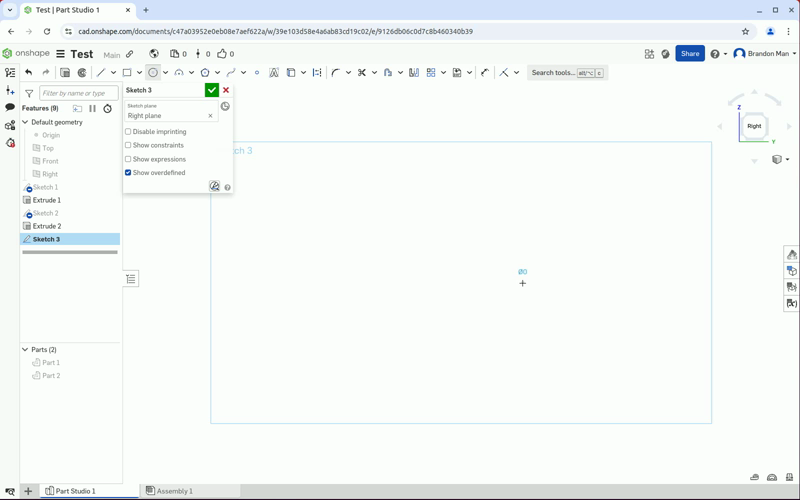
mouse_move(567, 282)
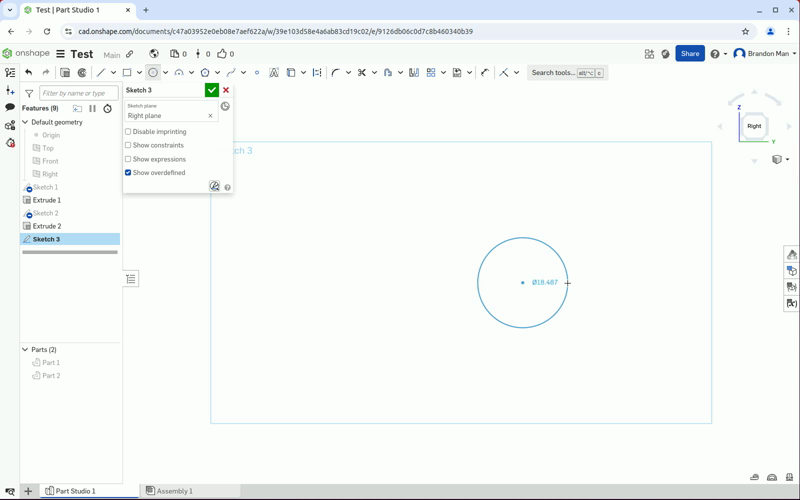
click(567, 282)
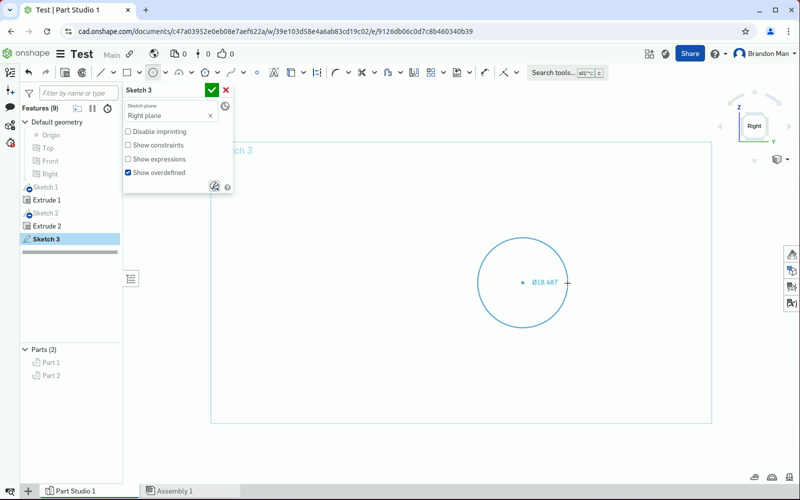
key(esc)
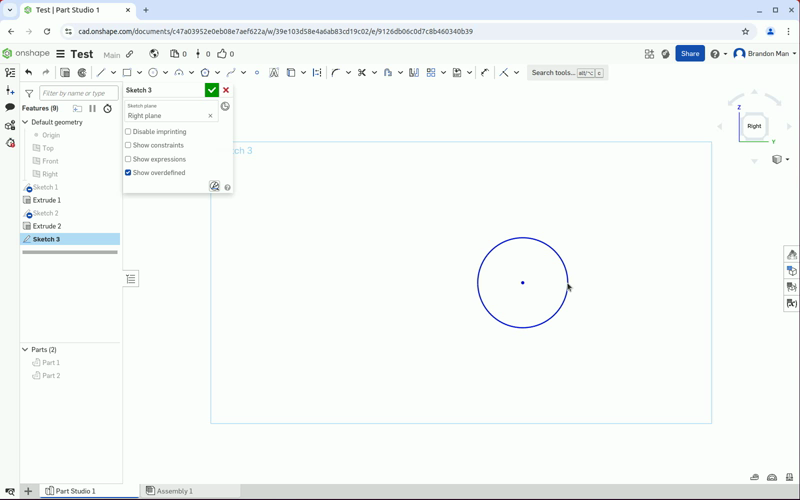
key(c)
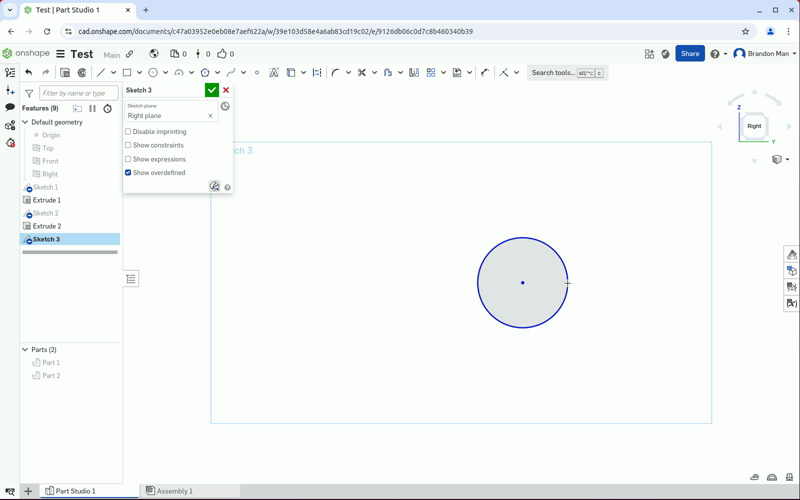
key_down(shift)
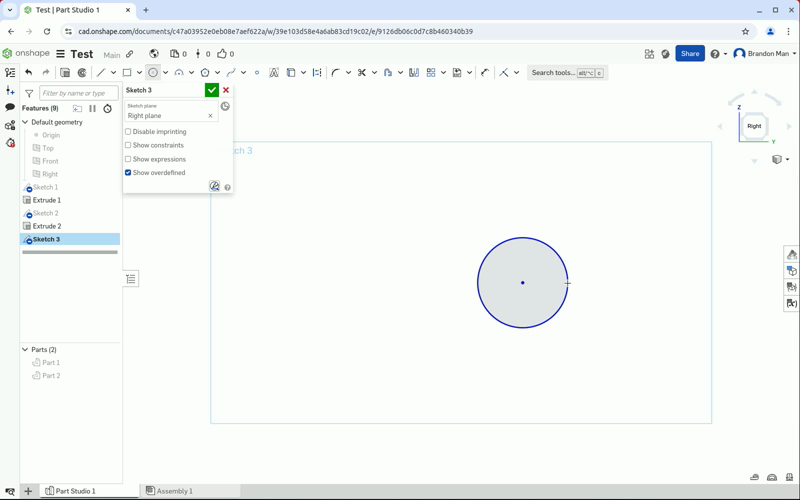
mouse_move(522, 282)
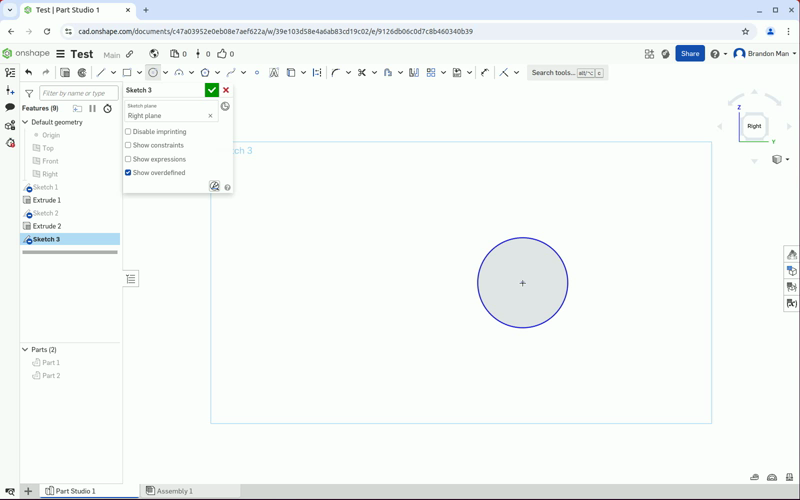
click(522, 282)
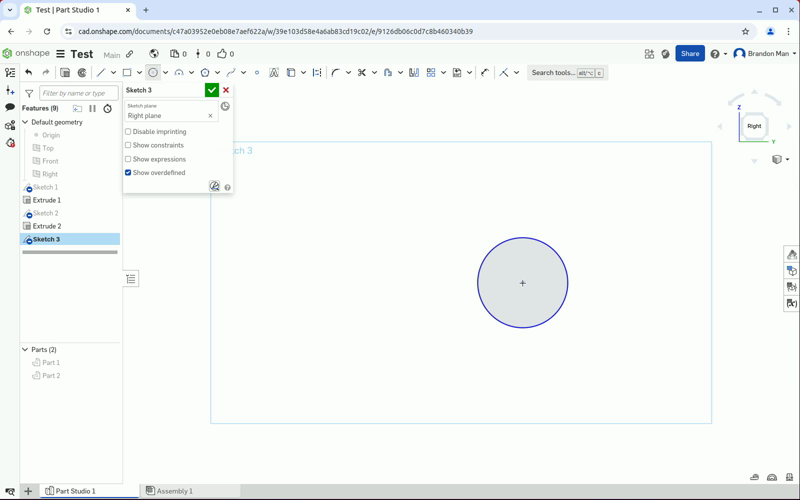
key_up(shift)
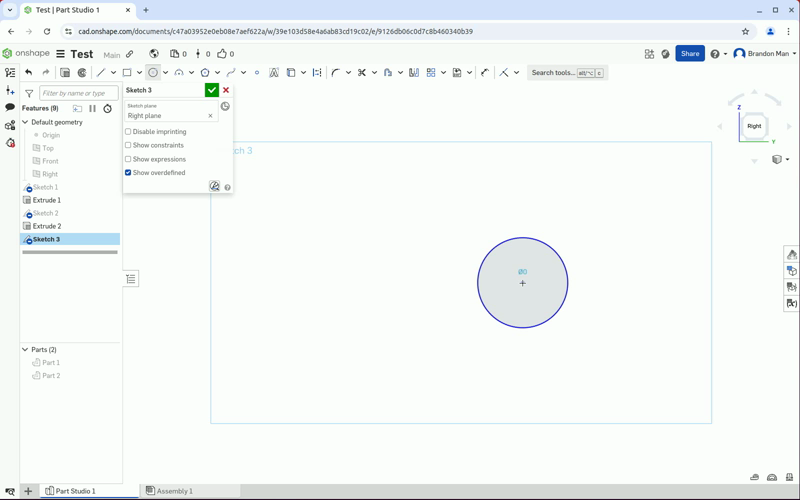
mouse_move(530, 282)
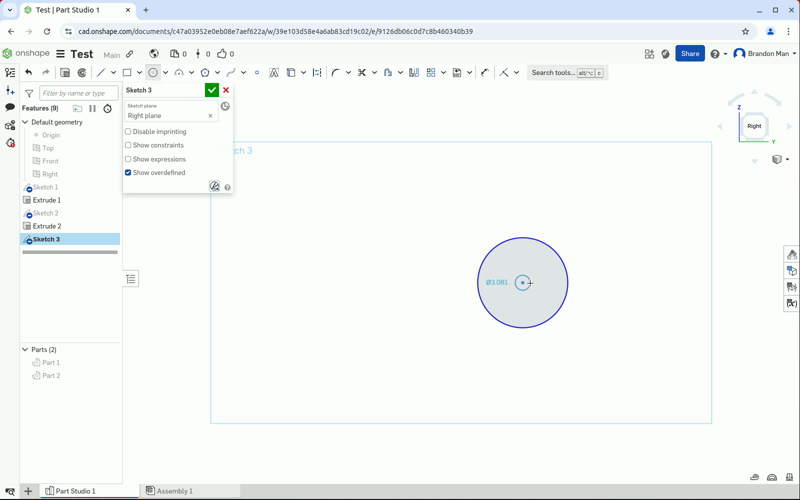
click(530, 282)
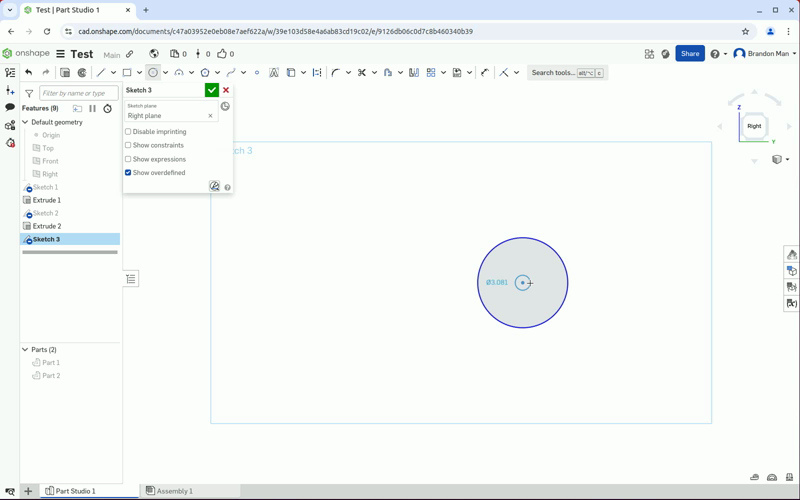
key(esc)
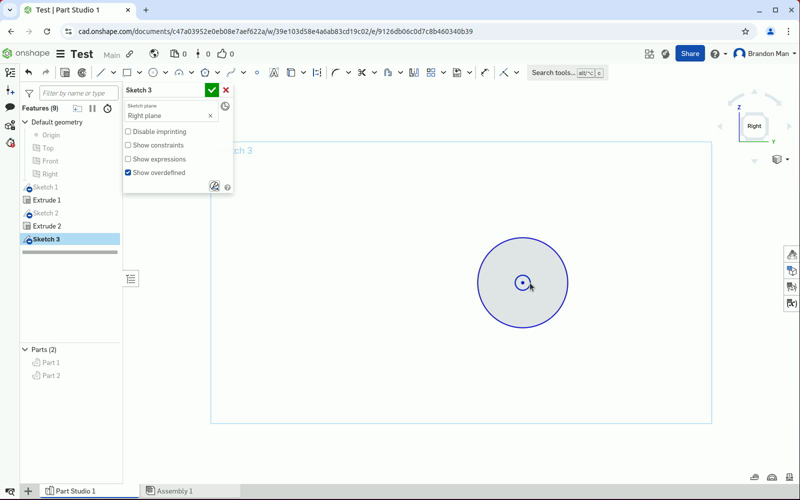
mouse_move(521, 303)
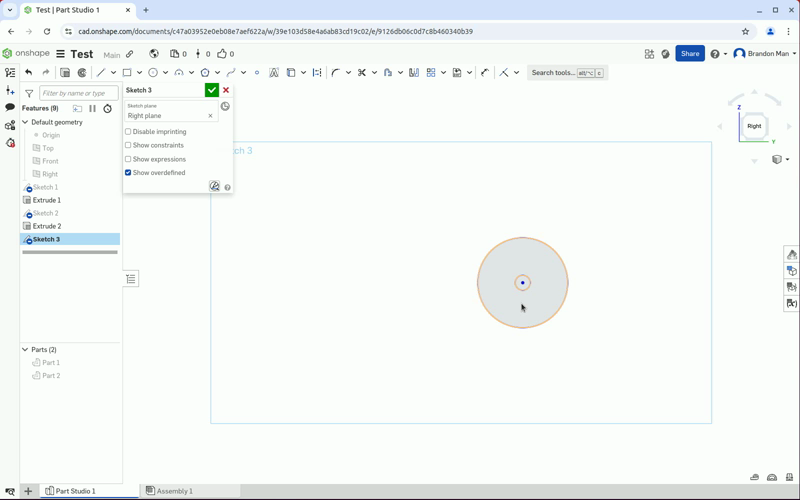
click(521, 303)
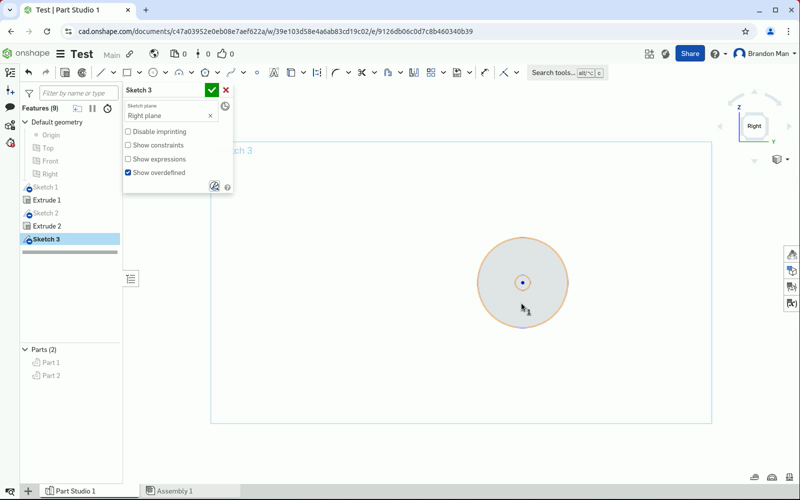
mouse_move(73, 352)
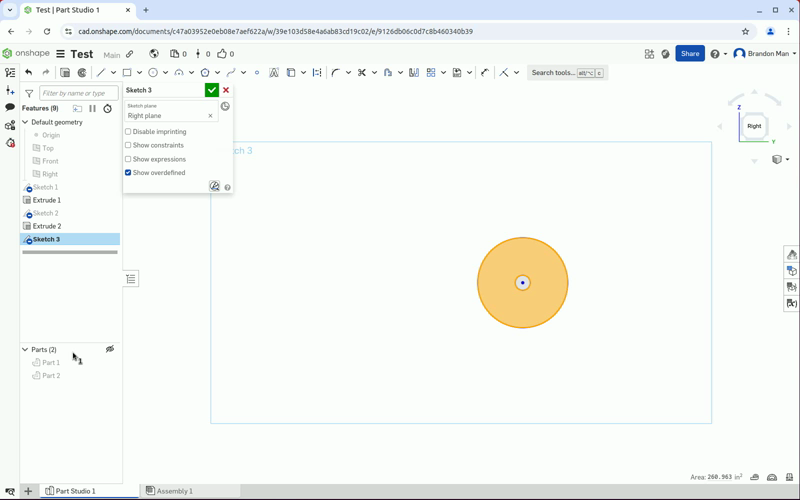
key(shift+y)
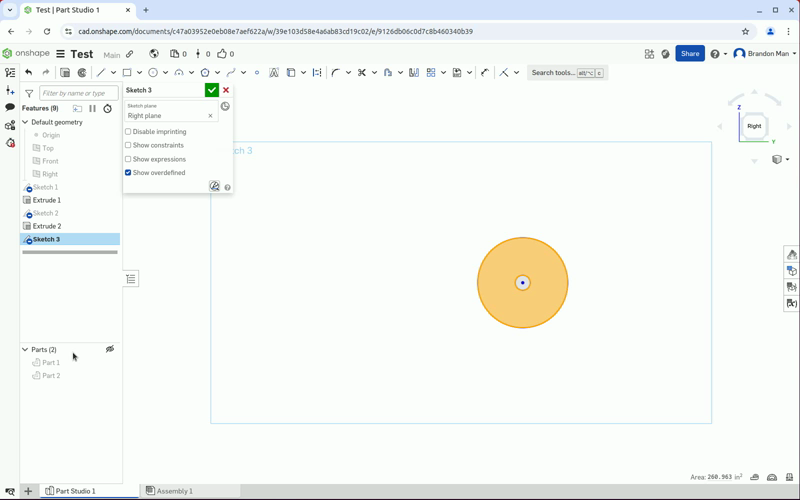
key(shift+e)
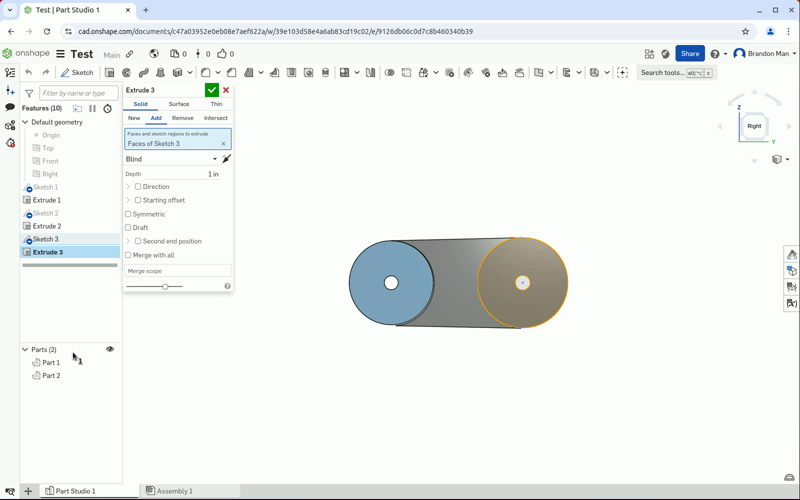
mouse_move(143, 106)
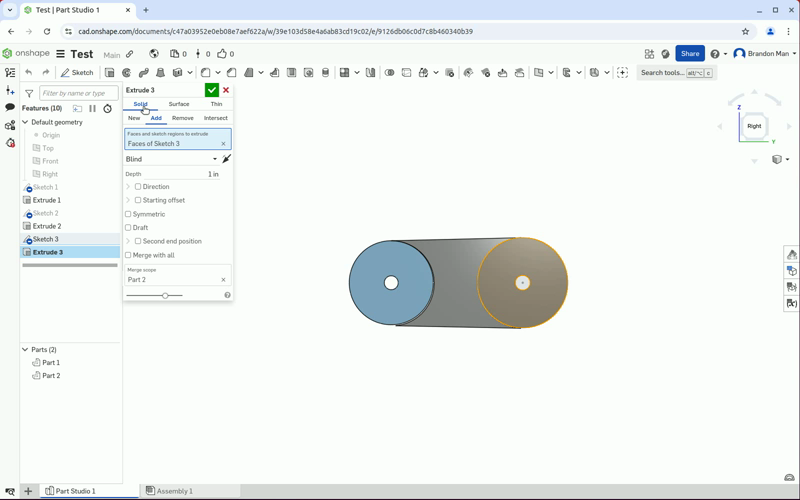
click(143, 106)
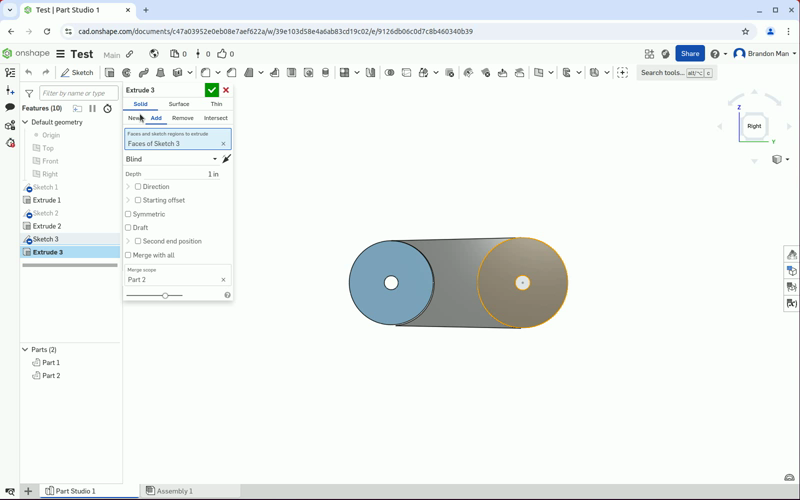
mouse_move(137, 120)
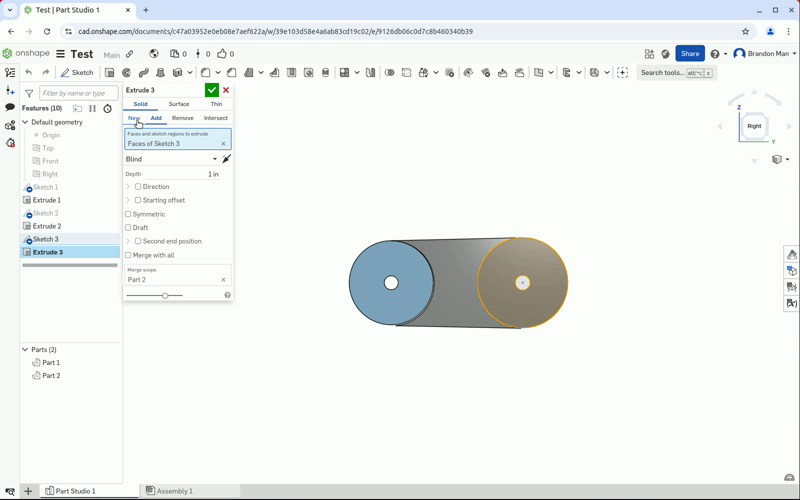
click(137, 120)
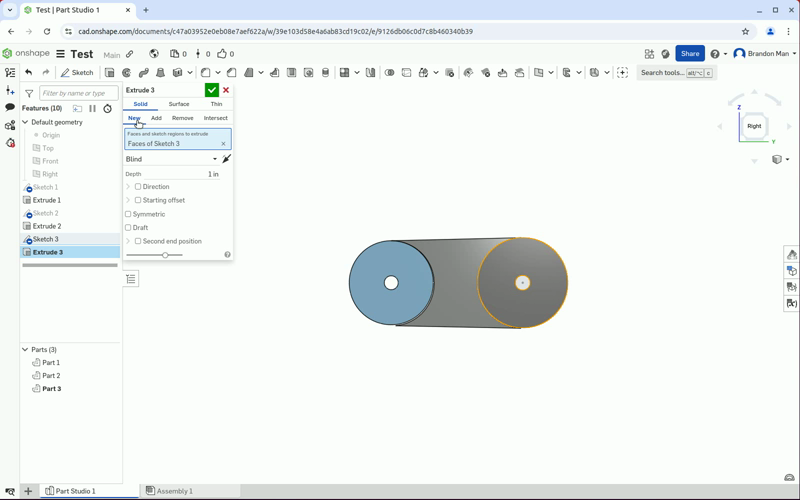
key(tab, 4)
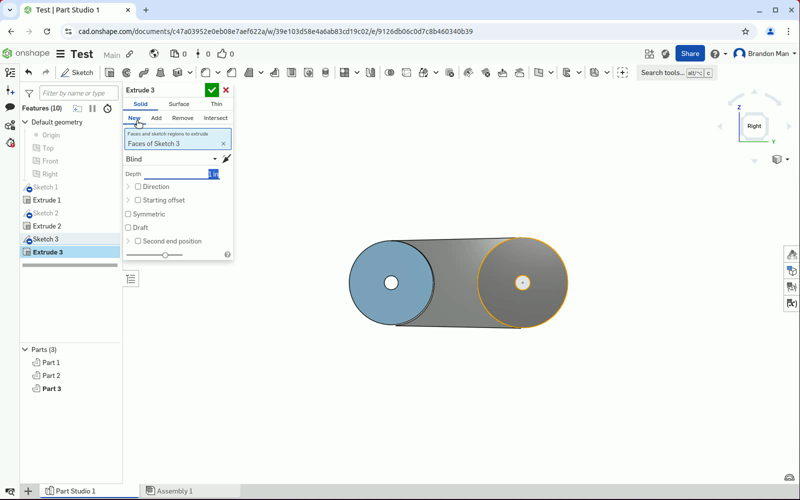
text(8.906)
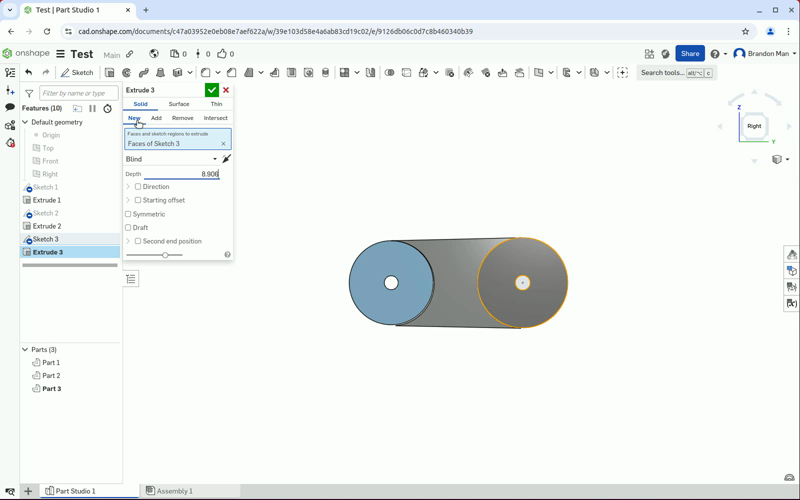
key(enter)
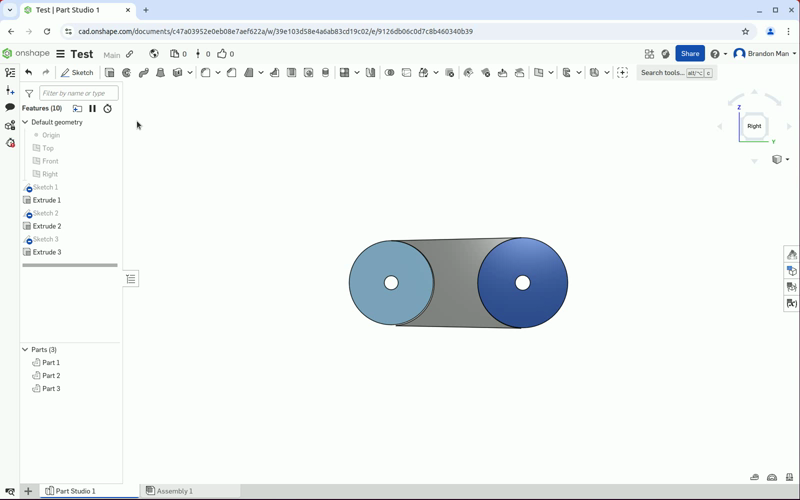
key(shift+h)
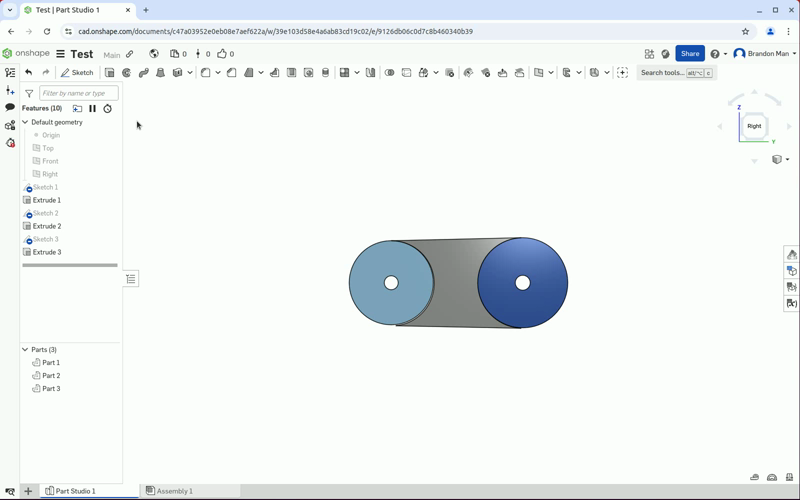
key(shift+h)
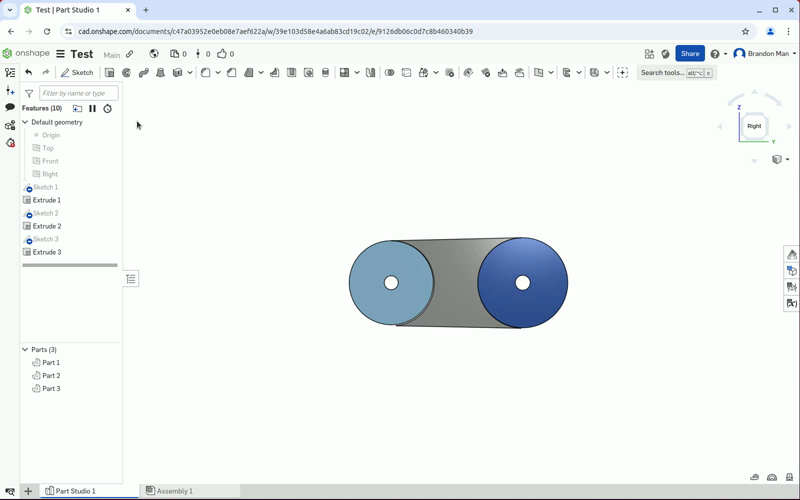
key(shift+7)
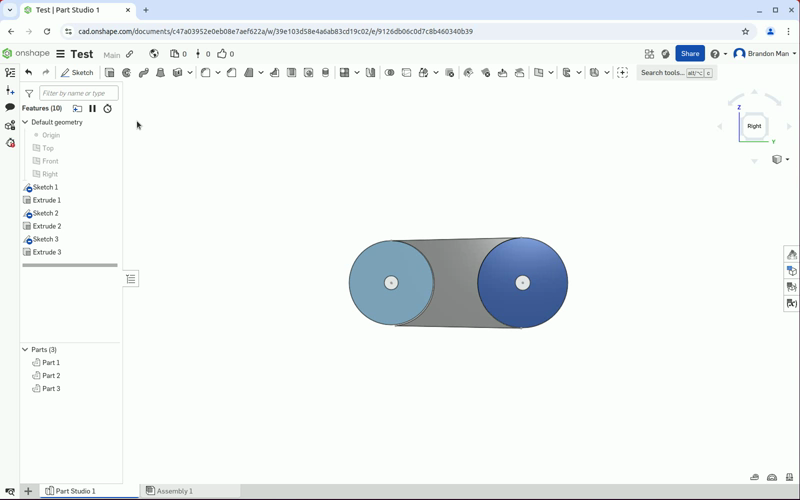
key(right, 2)
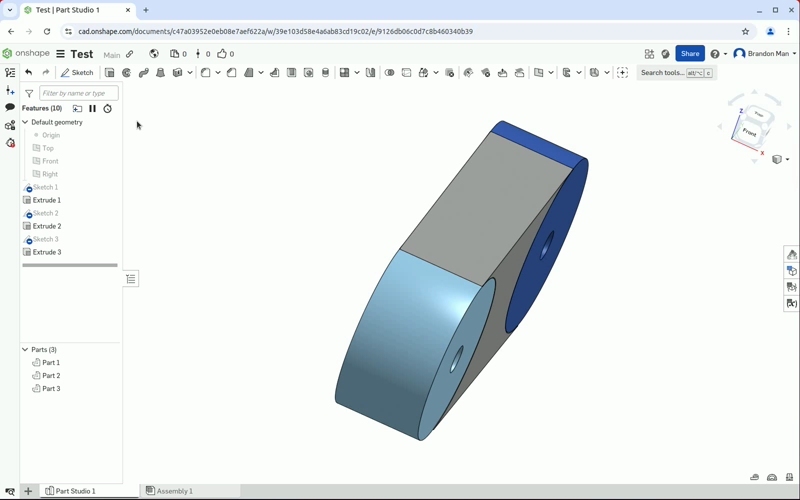
key(down, 2)
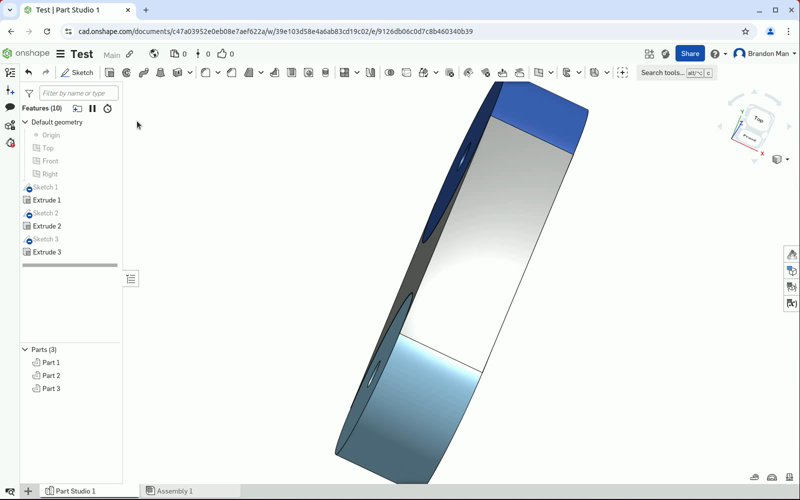
key(up, 2)
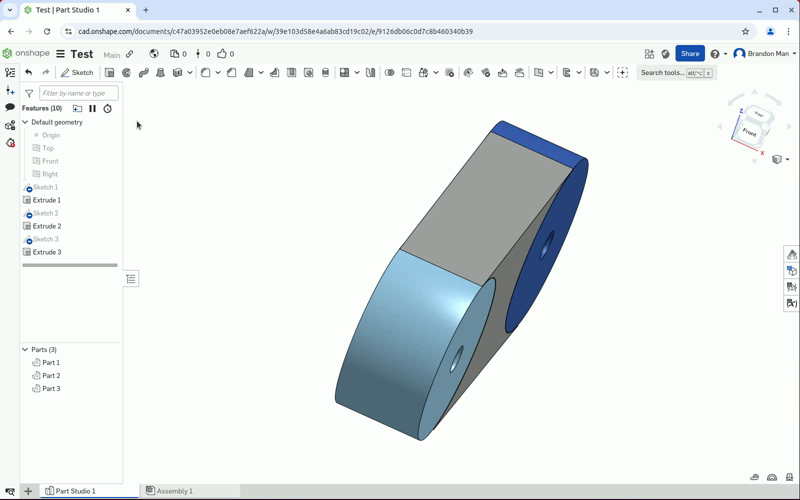
key(left, 2)
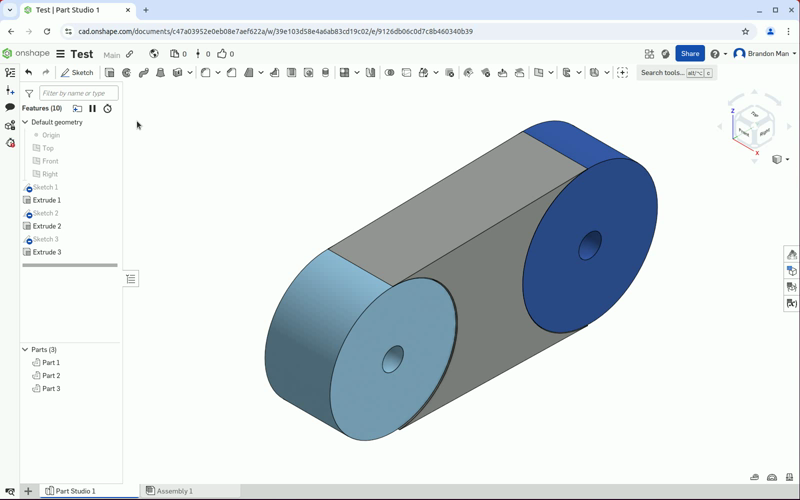
mouse_move(73, 189)
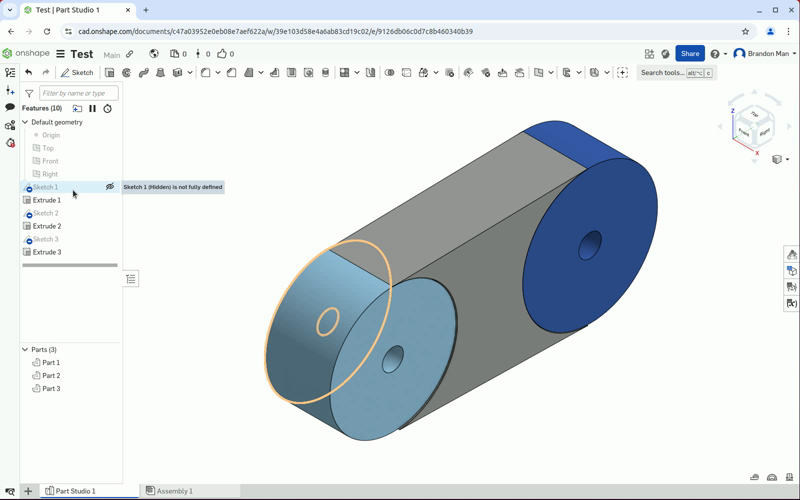
click(73, 189)